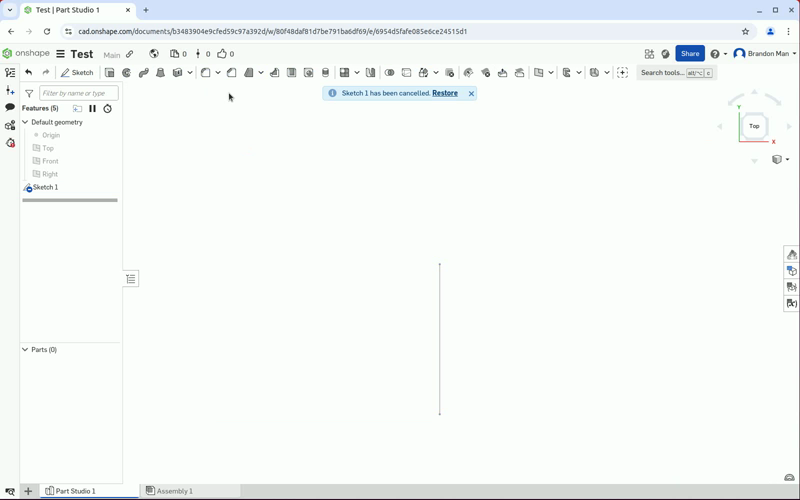
key(shift+h)
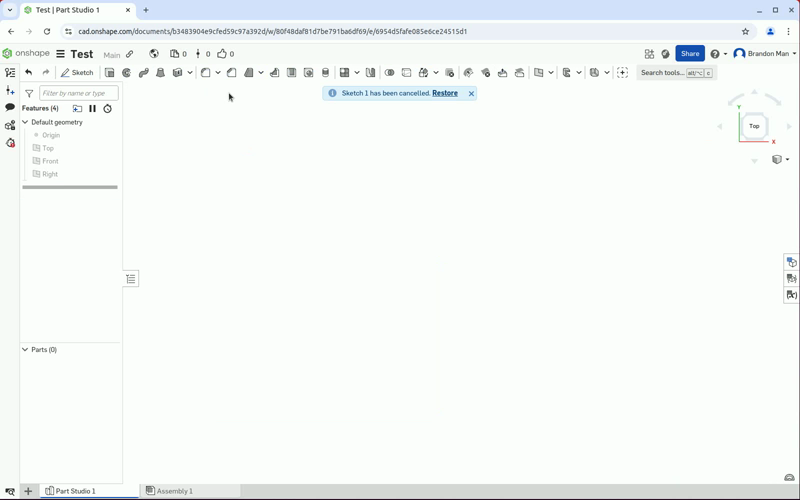
key(shift+s)
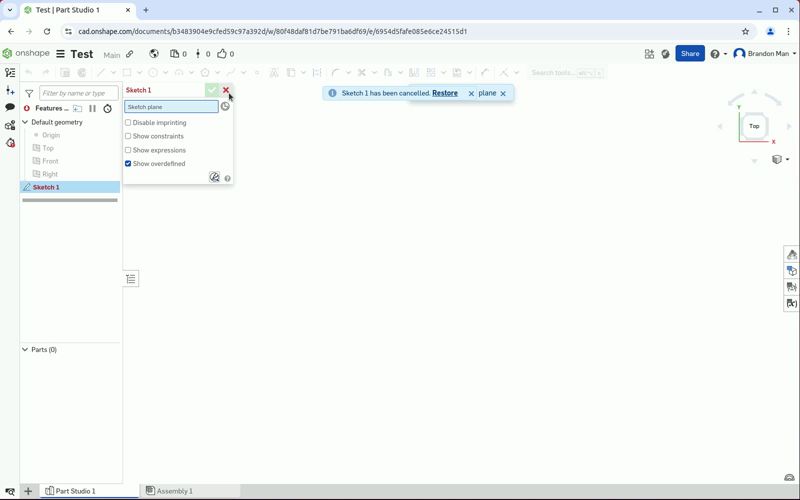
mouse_move(73, 150)
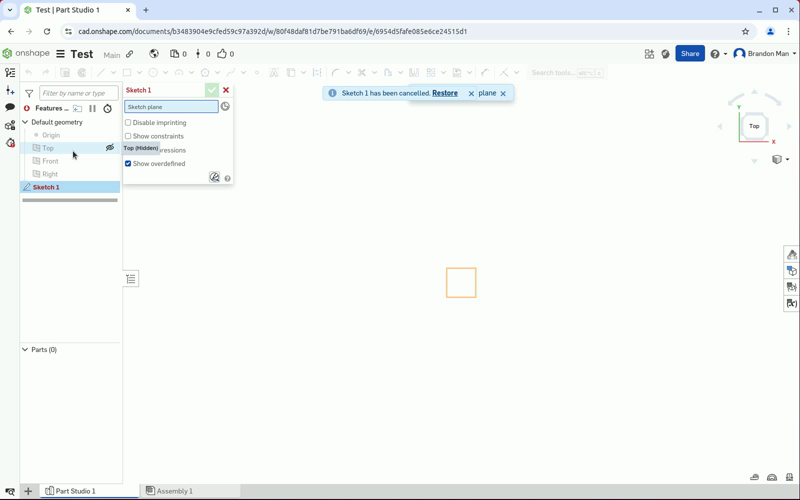
click(73, 150)
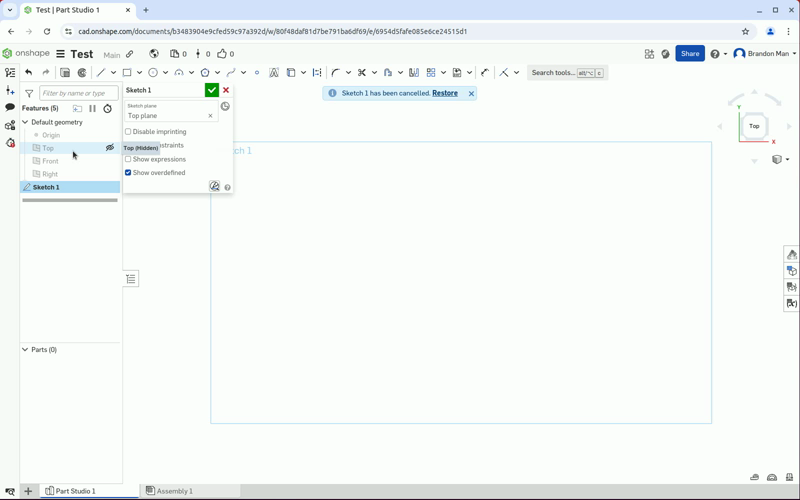
mouse_move(73, 352)
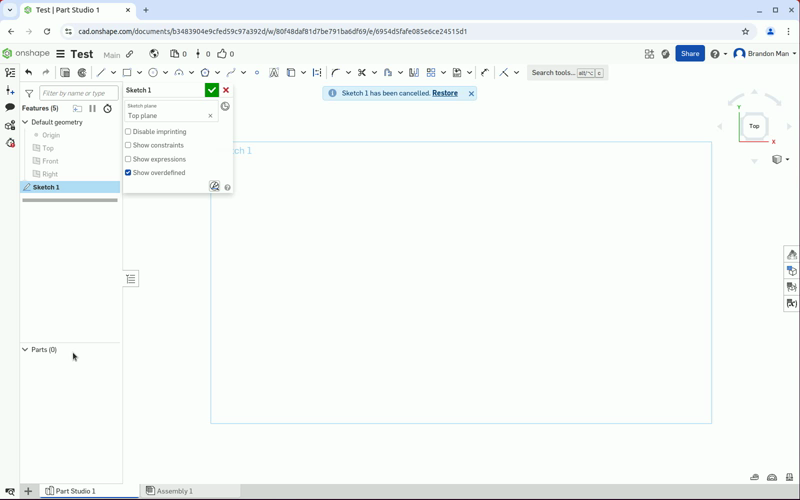
key(y)
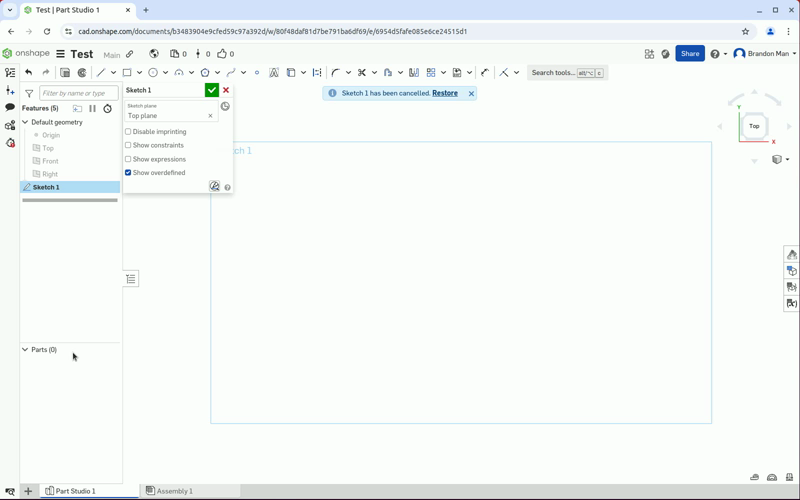
key(l)
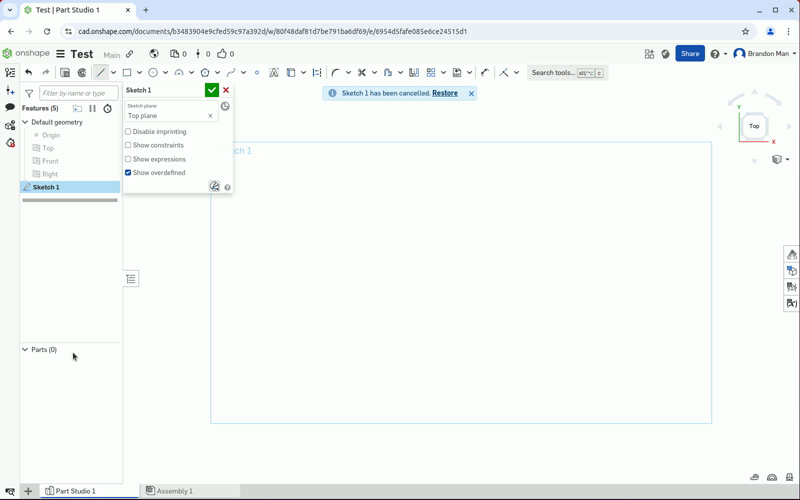
key_down(shift)
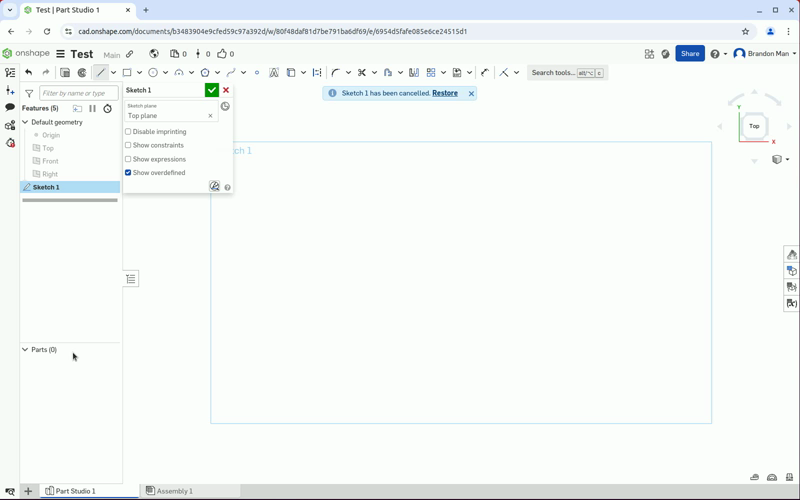
mouse_move(510, 311)
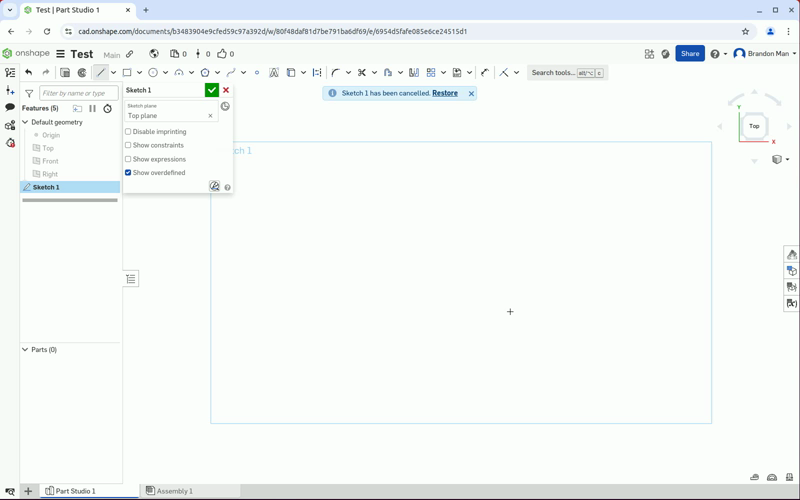
click(510, 311)
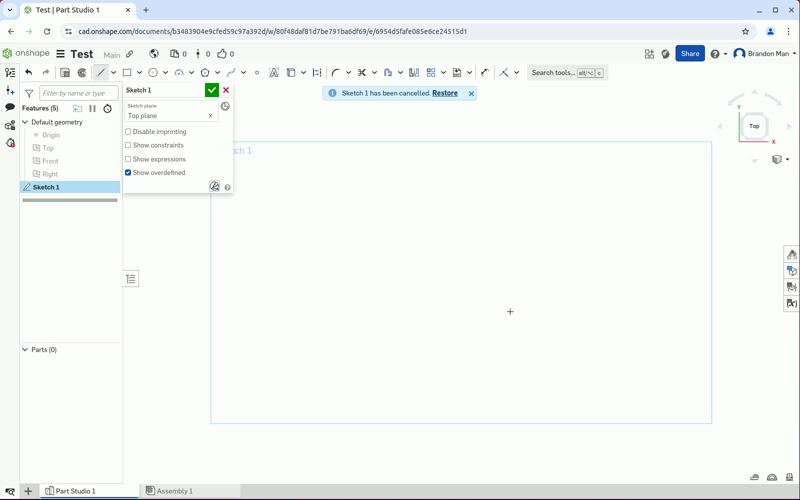
key_up(shift)
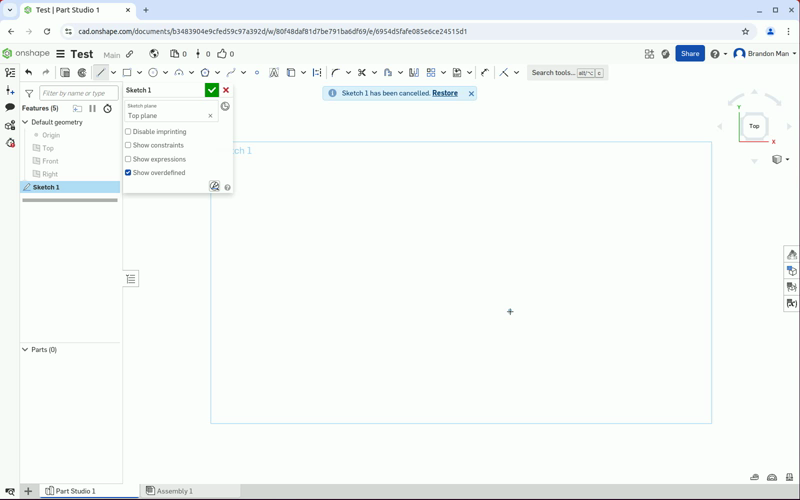
key_down(shift)
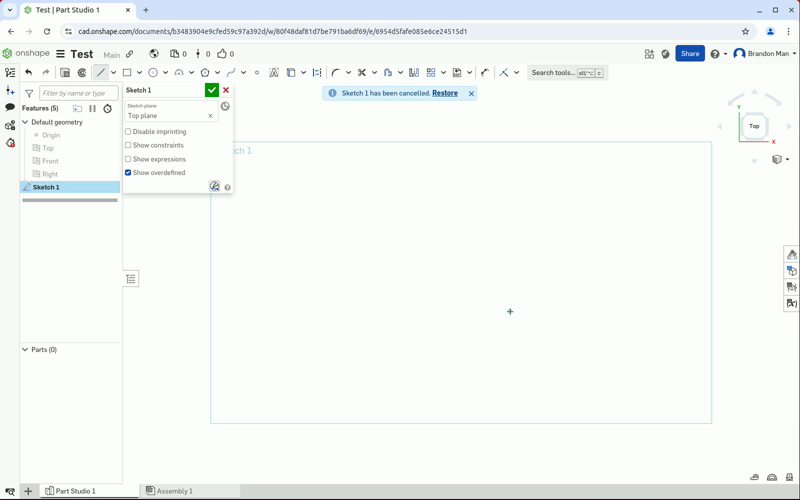
mouse_move(540, 311)
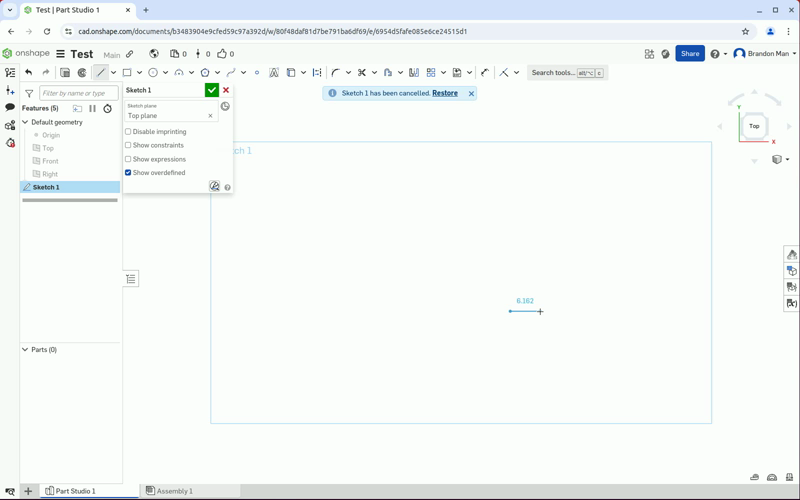
mouse_move(545, 311)
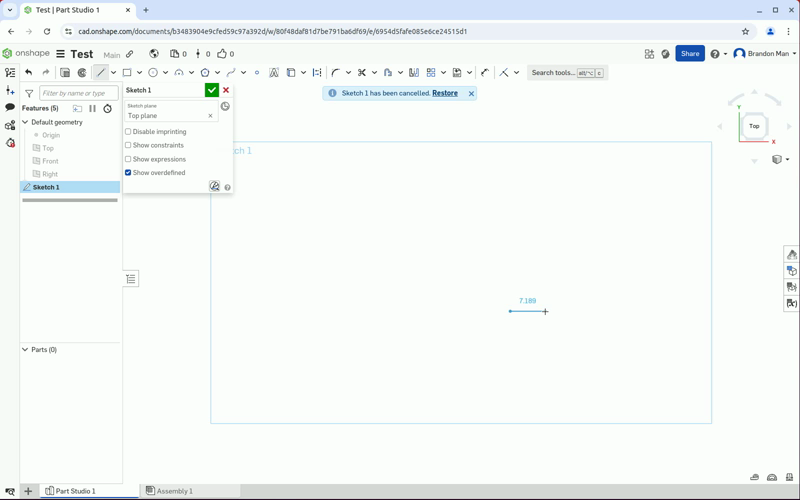
click(545, 311)
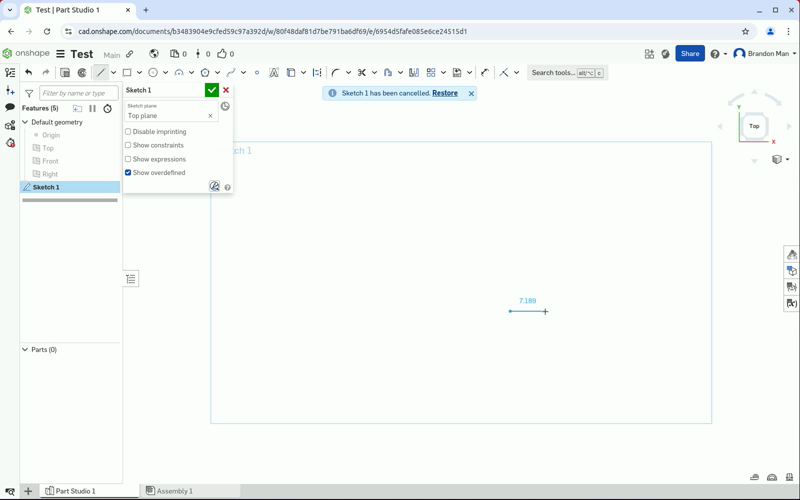
key_up(shift)
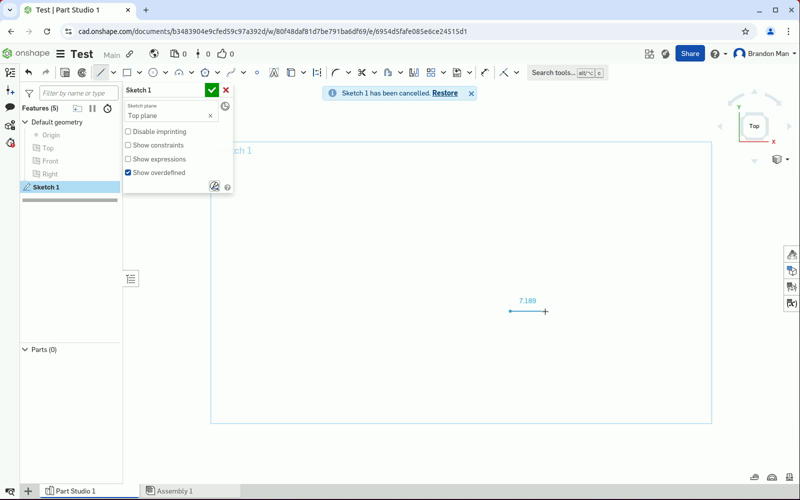
key_down(shift)
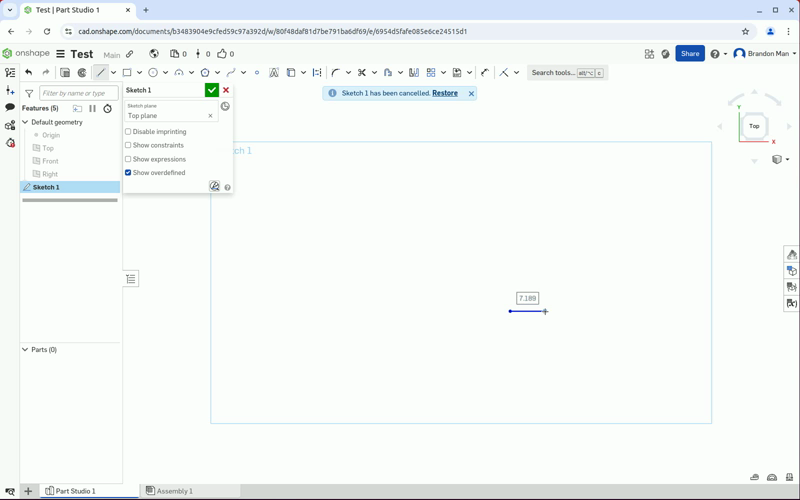
mouse_move(575, 311)
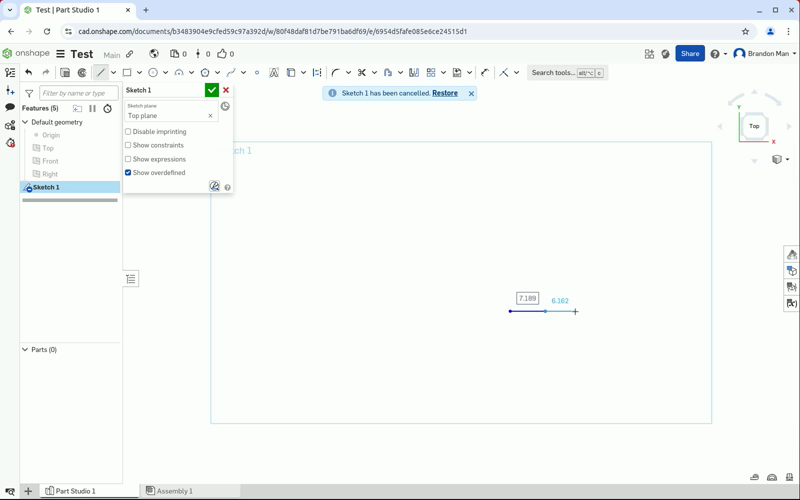
mouse_move(545, 254)
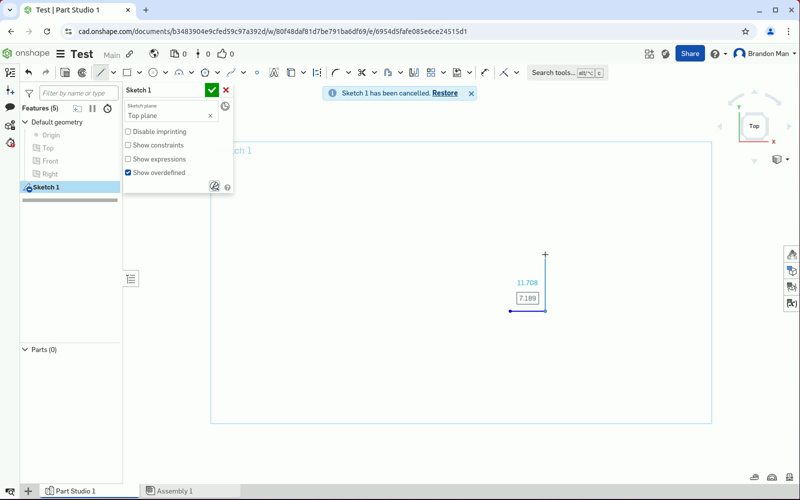
click(545, 254)
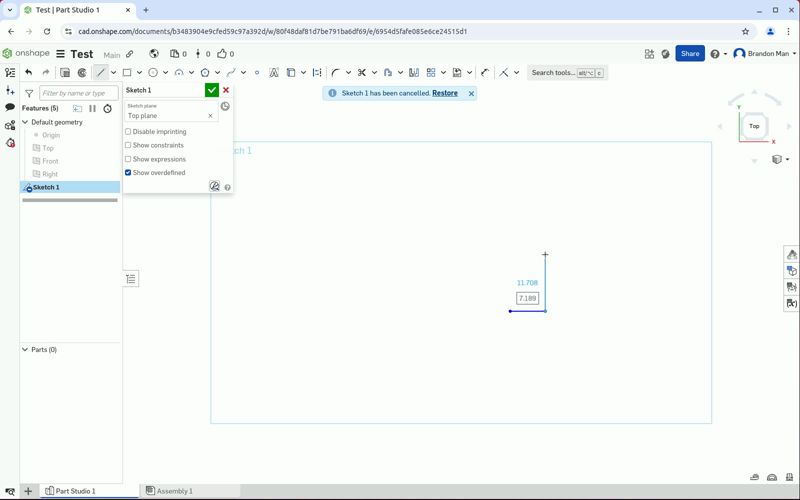
key_up(shift)
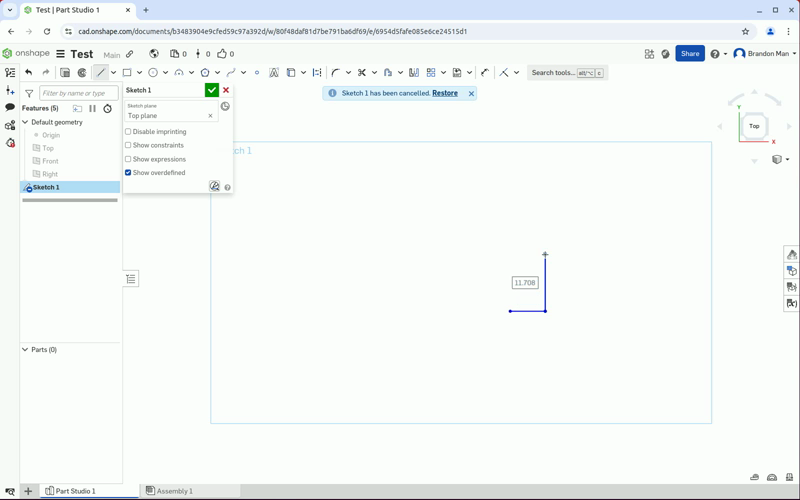
key_down(shift)
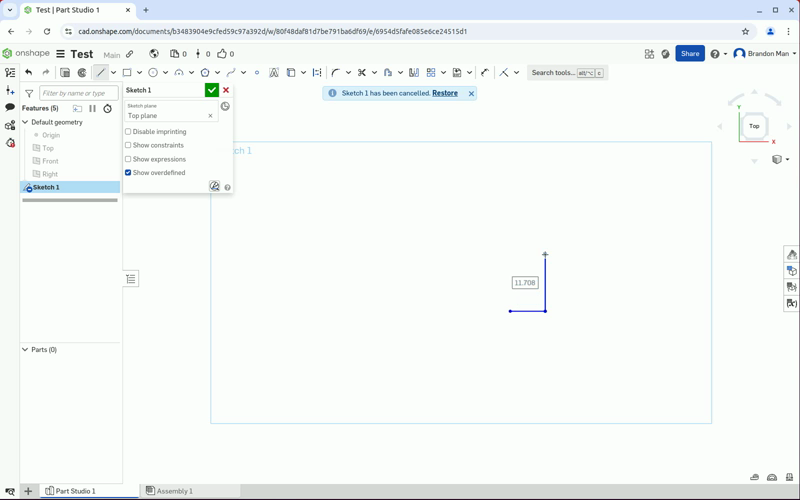
mouse_move(575, 254)
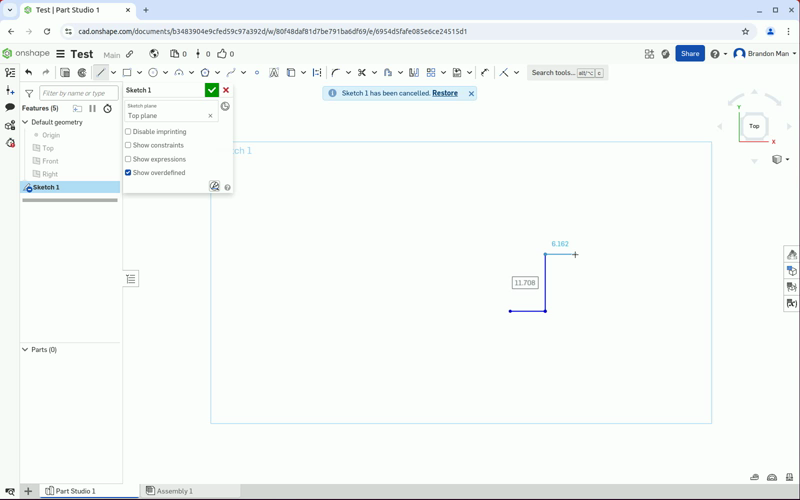
mouse_move(510, 254)
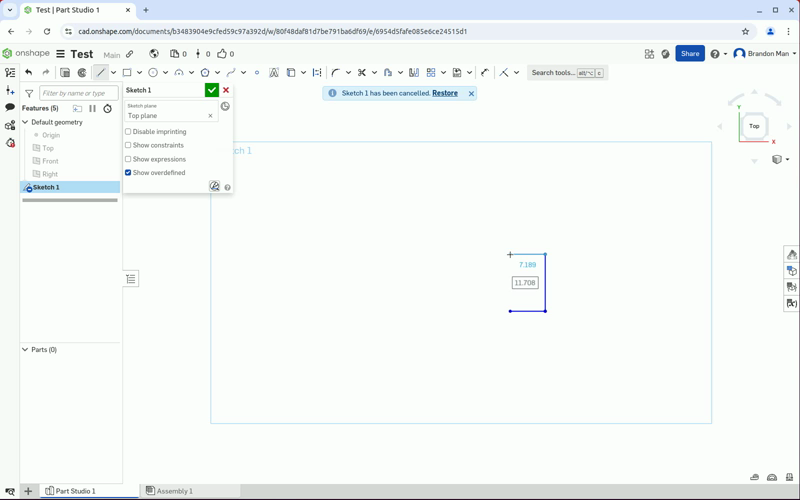
click(510, 254)
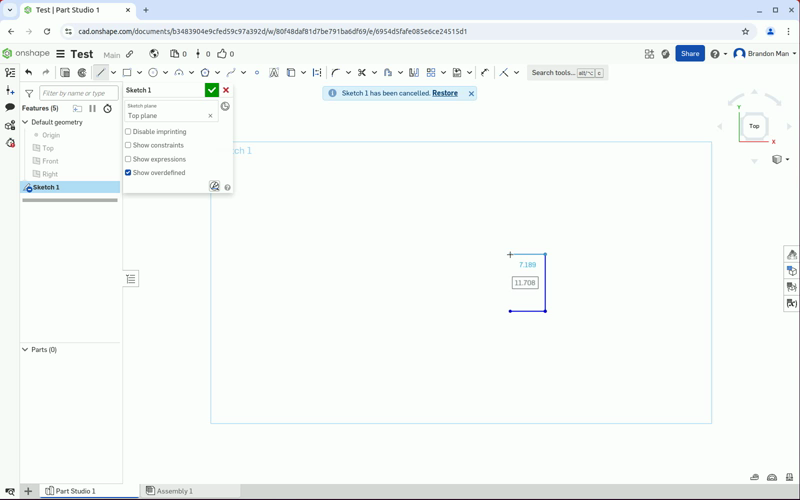
key_up(shift)
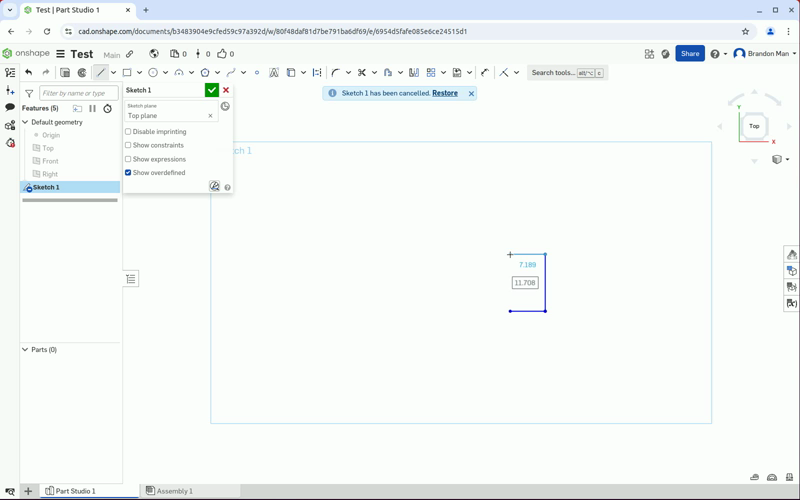
key(esc)
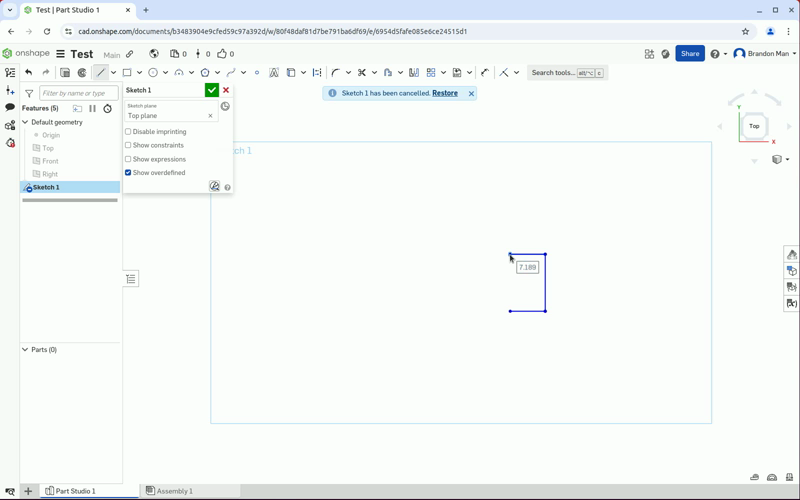
key(a)
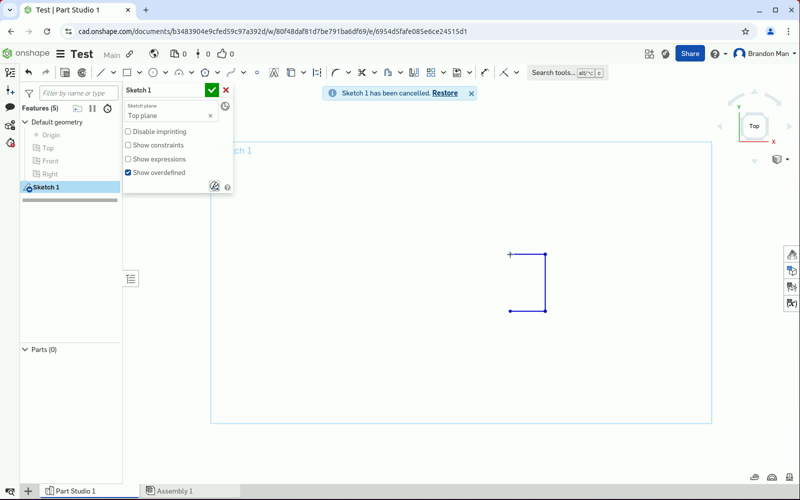
mouse_move(510, 254)
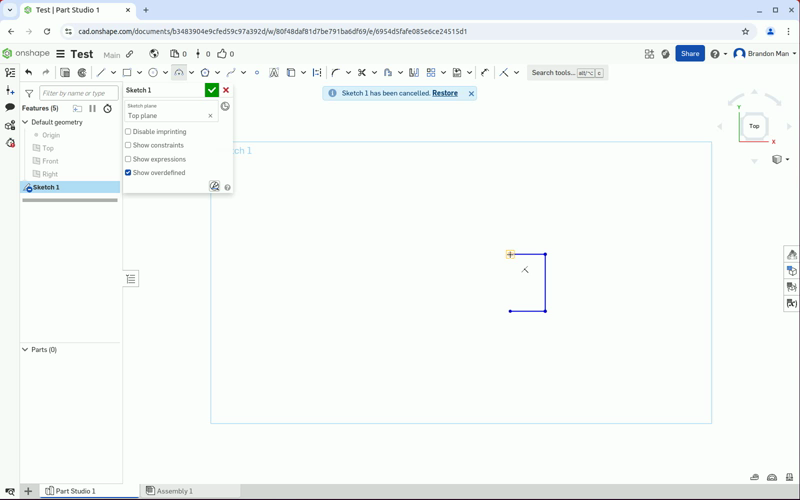
click(510, 254)
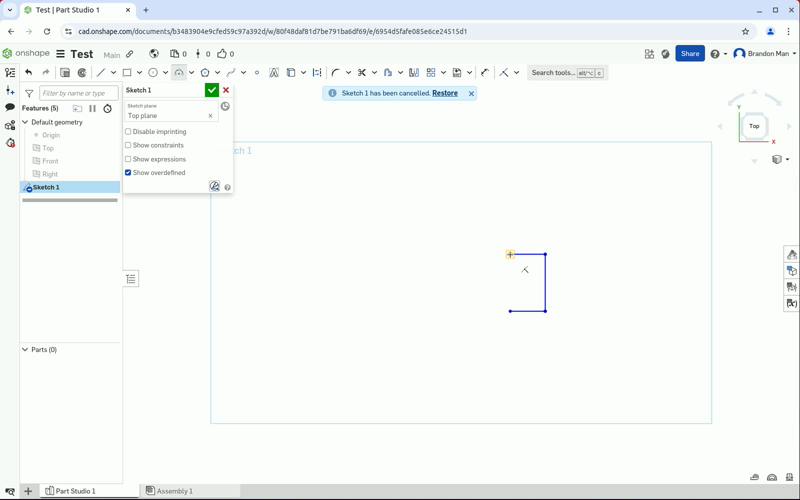
mouse_move(510, 311)
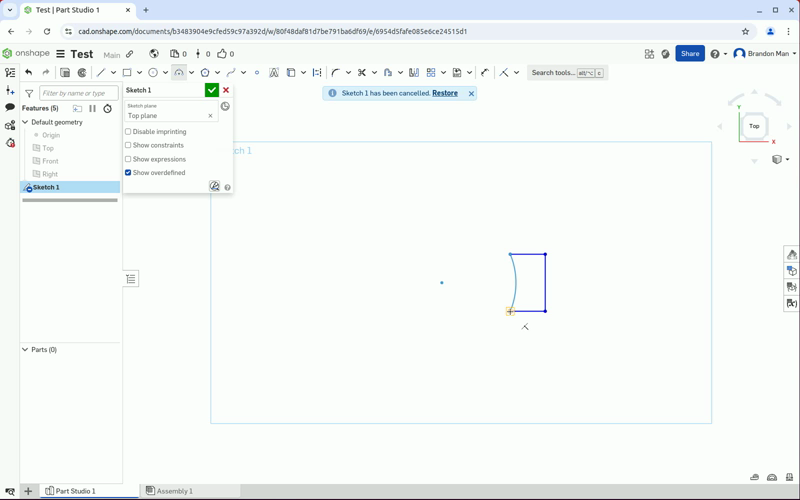
click(510, 311)
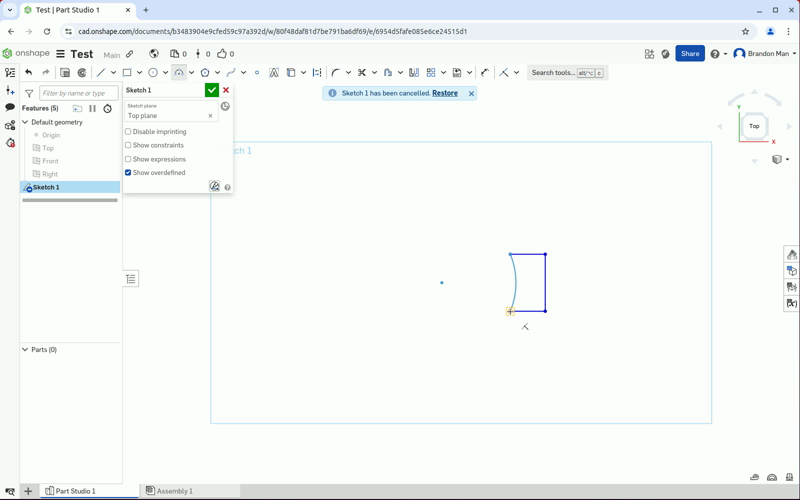
key_down(shift)
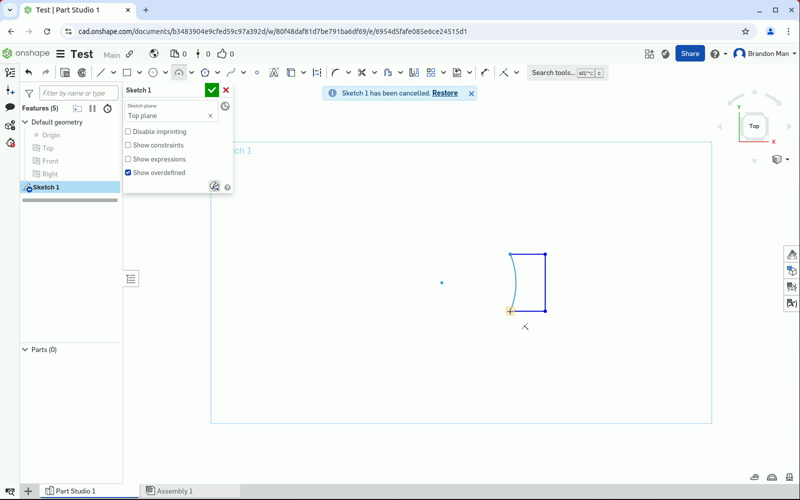
mouse_move(404, 282)
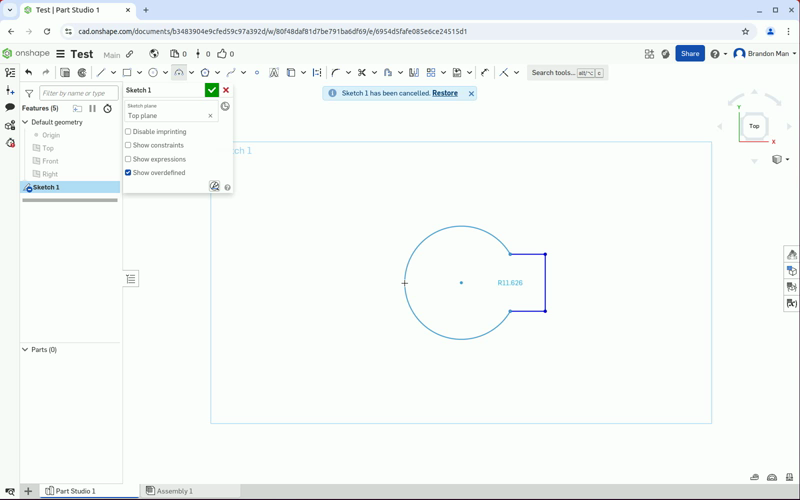
click(404, 282)
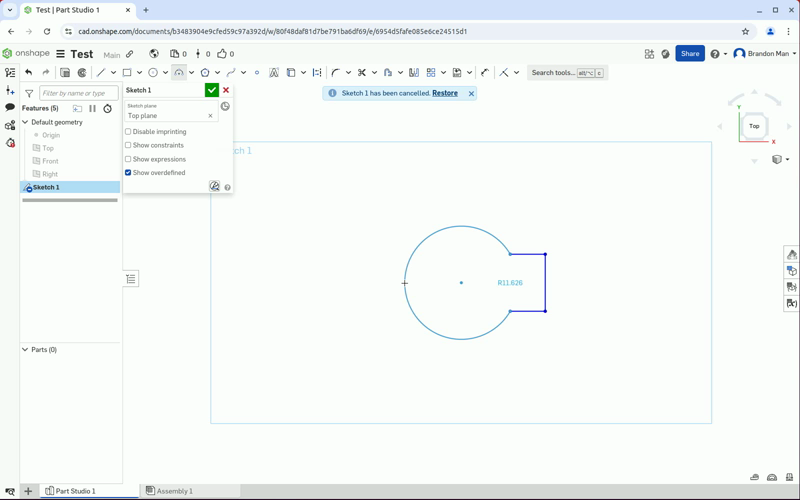
key_up(shift)
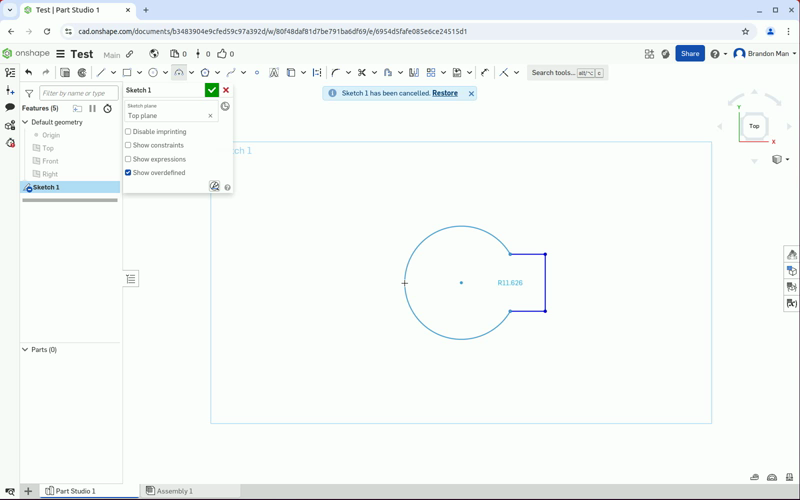
key(esc)
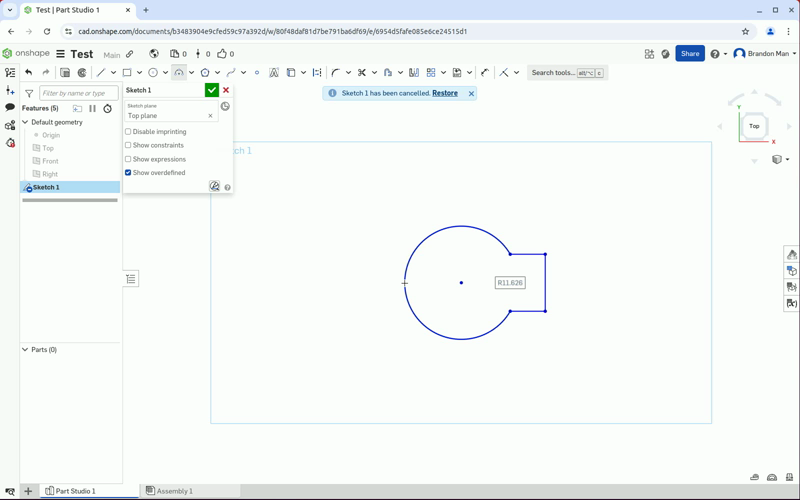
mouse_move(519, 295)
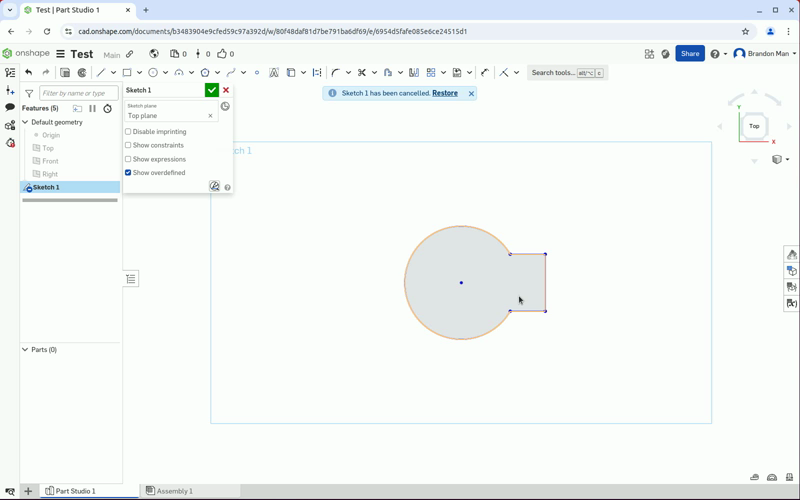
click(519, 295)
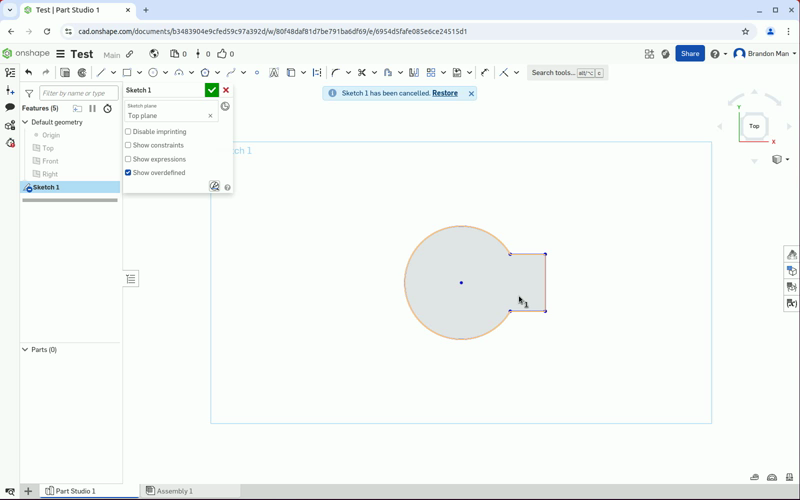
mouse_move(73, 352)
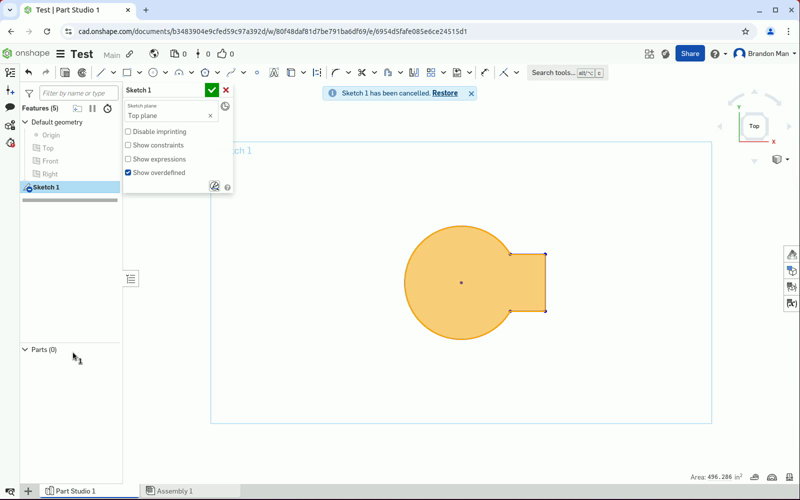
key(shift+y)
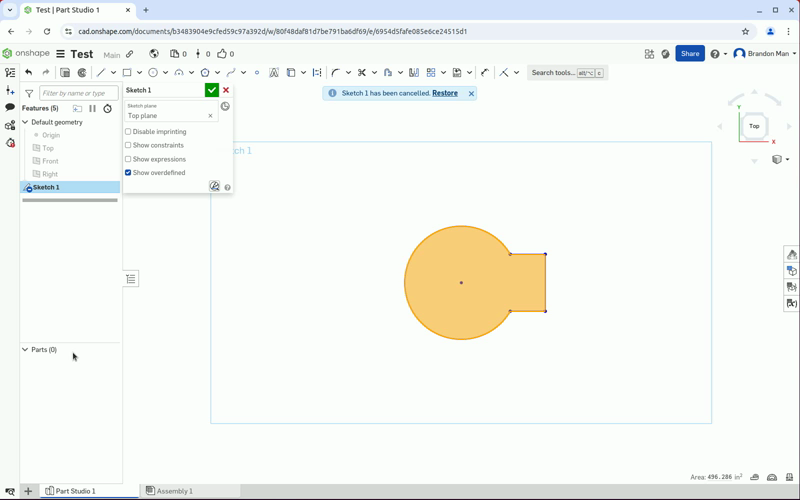
key(shift+e)
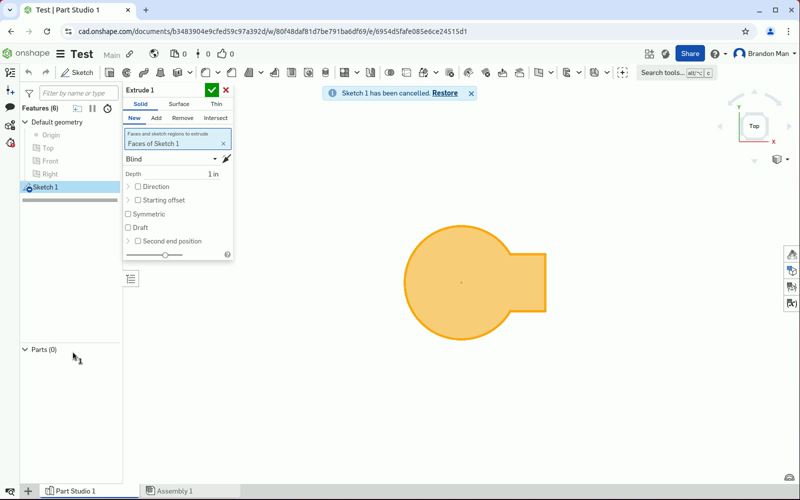
mouse_move(143, 106)
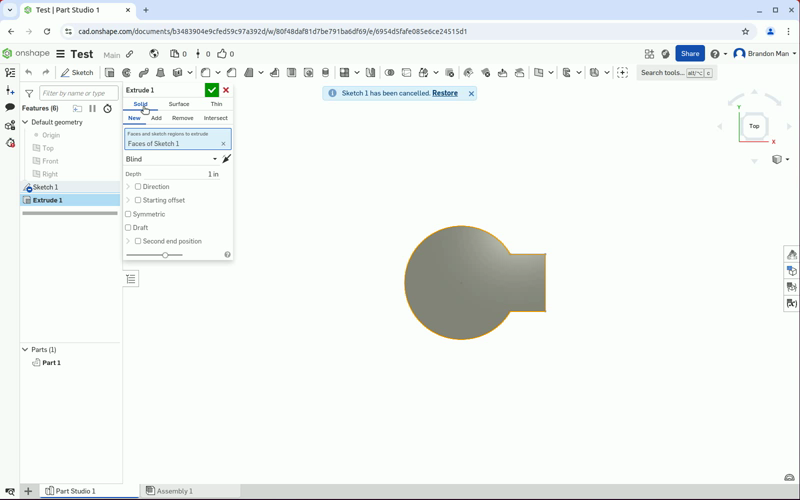
click(143, 106)
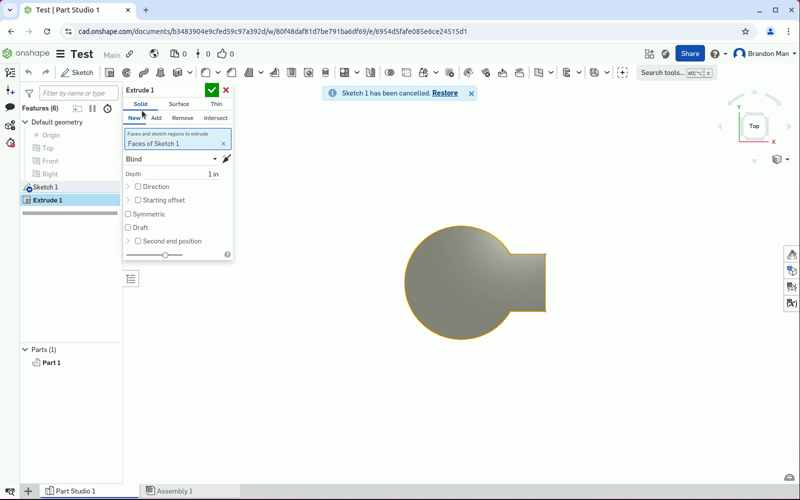
mouse_move(137, 120)
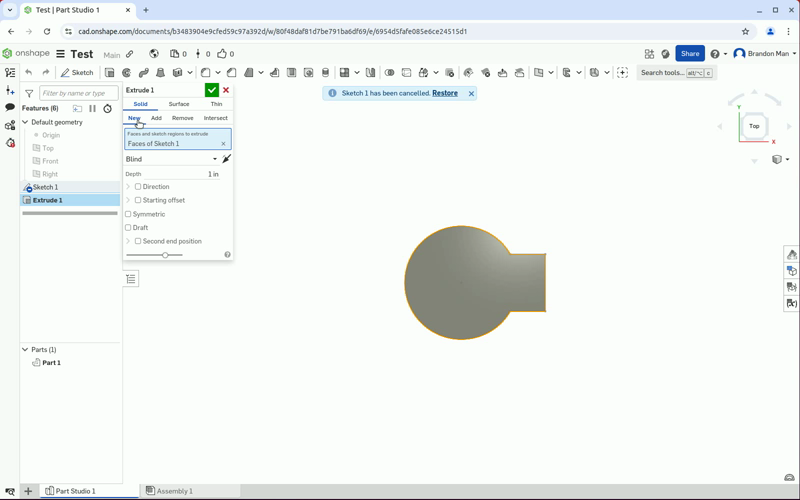
click(137, 120)
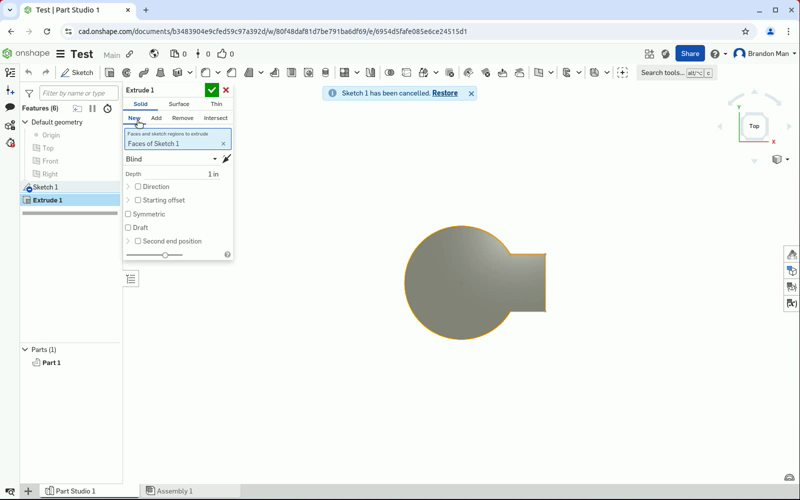
key(tab, 4)
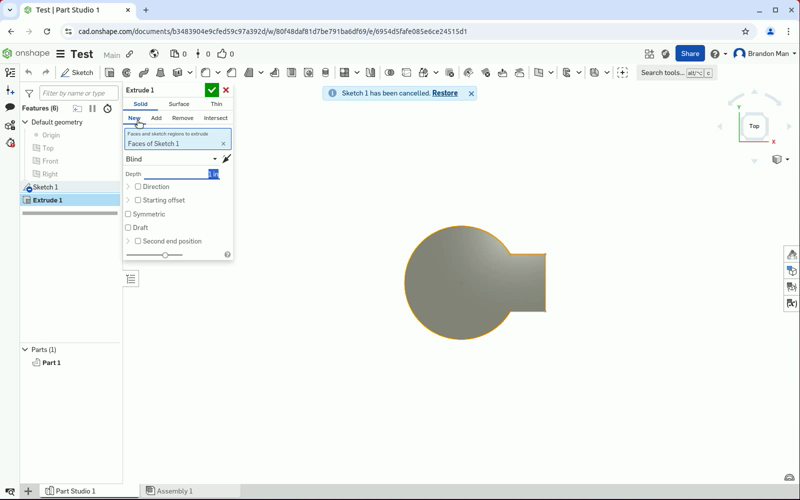
text(23.108)
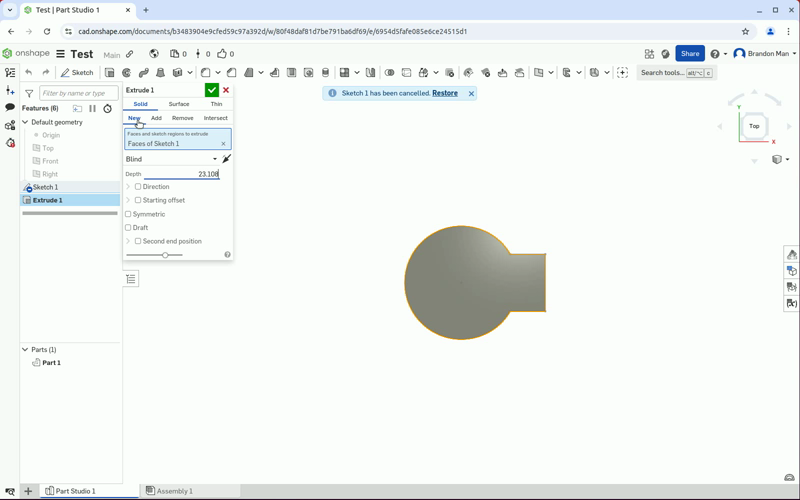
key(enter)
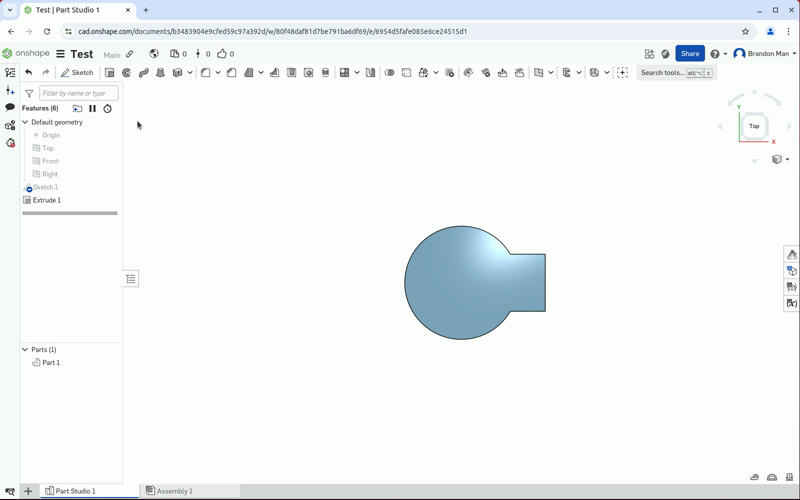
key(shift+h)
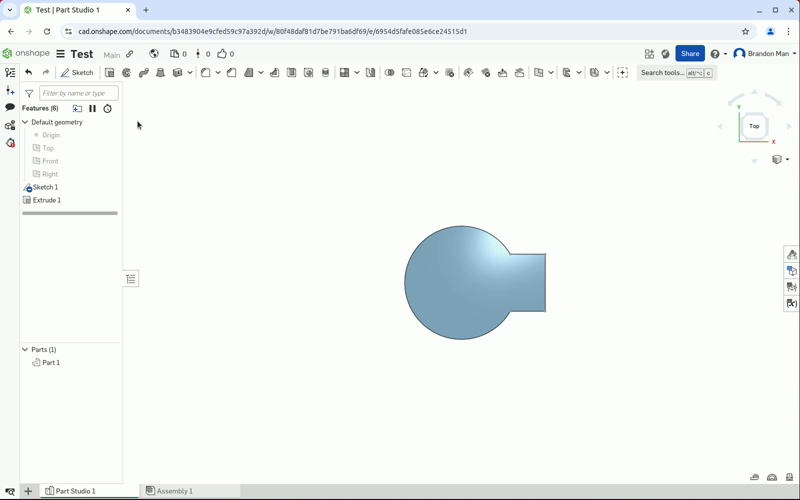
key(shift+h)
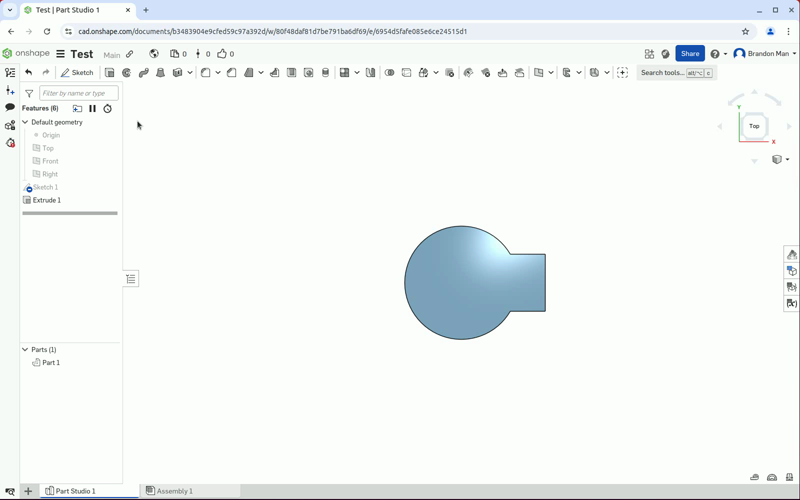
mouse_move(73, 189)
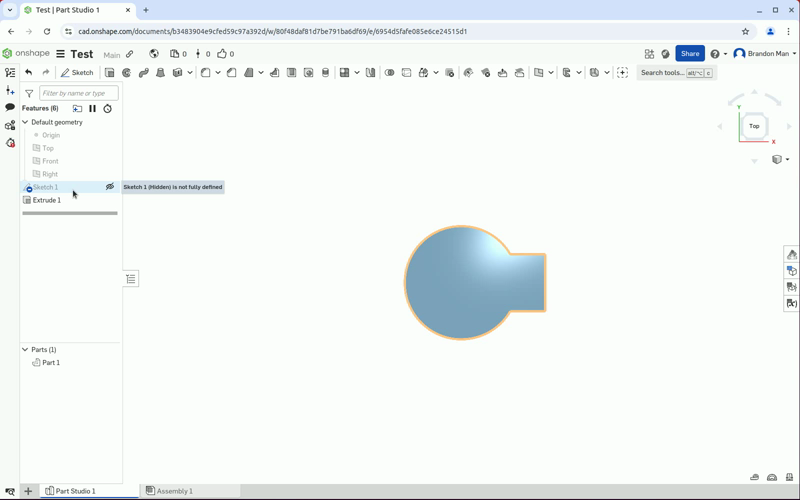
click(73, 189)
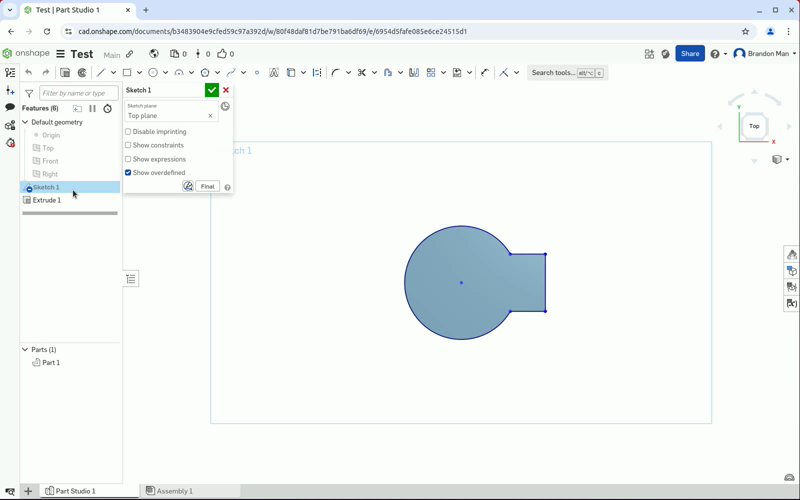
mouse_move(229, 92)
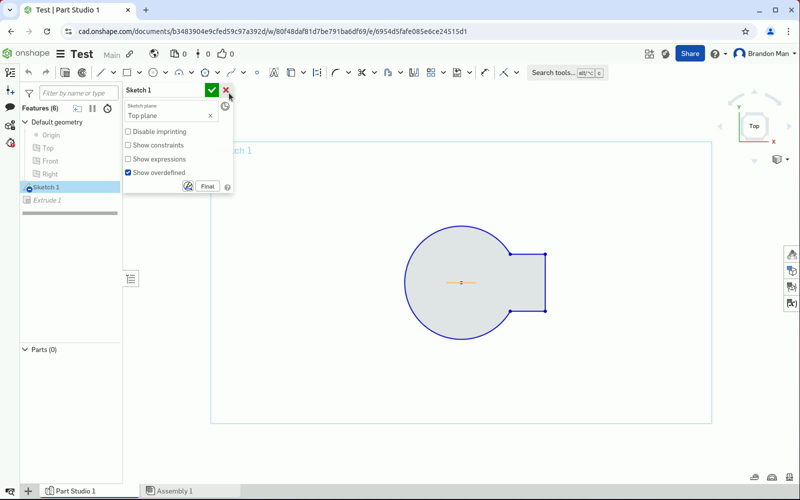
click(229, 92)
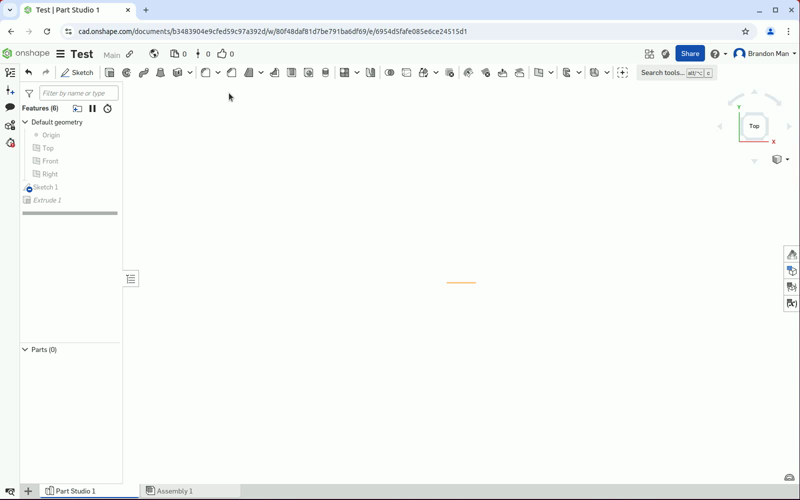
mouse_move(73, 352)
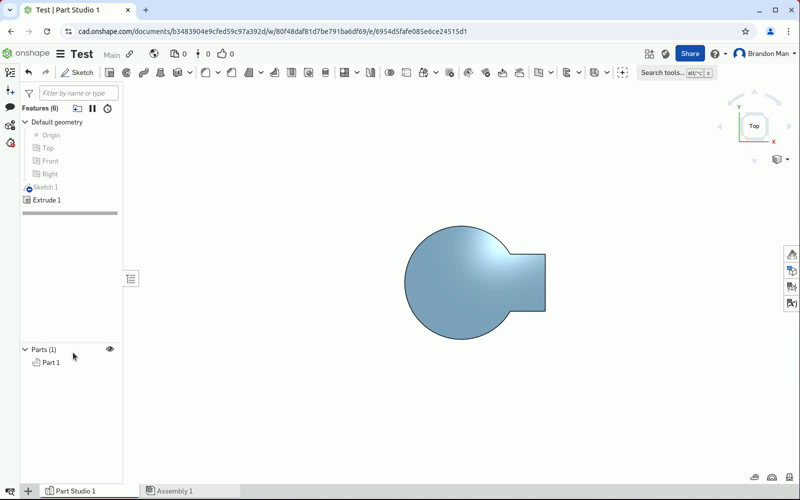
key(y)
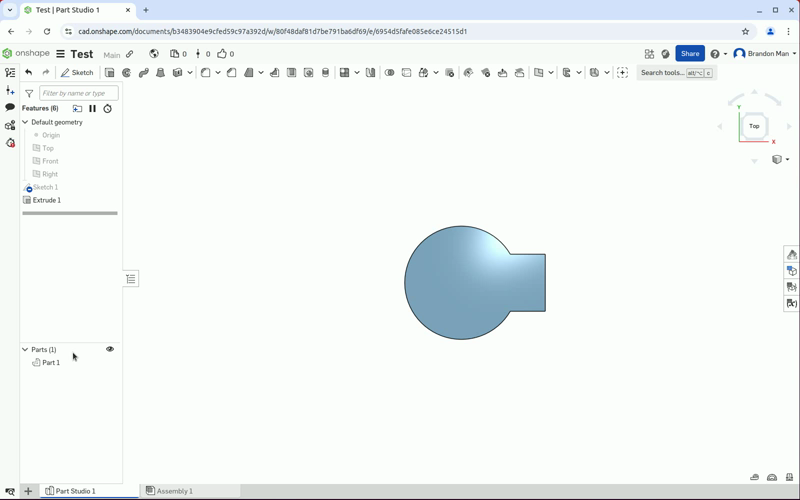
key(shift+p)
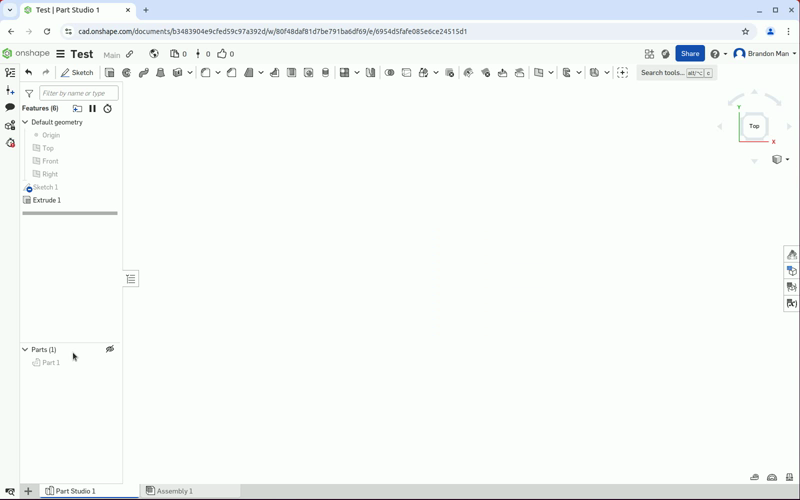
key(space)
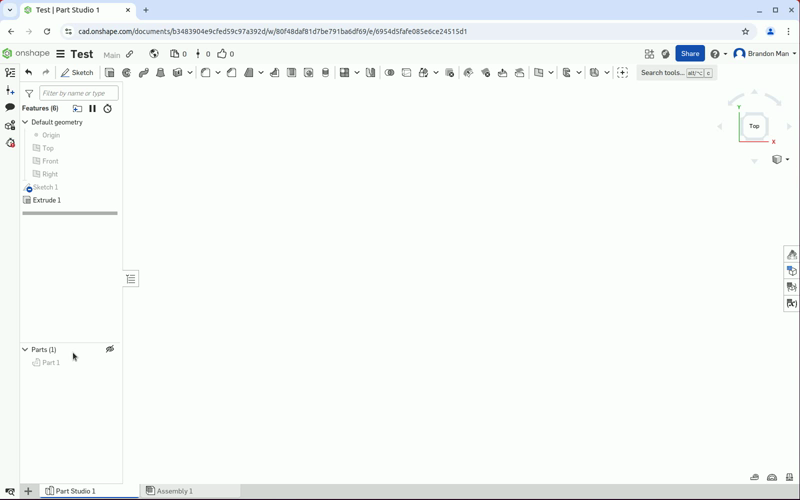
key_down(shift)
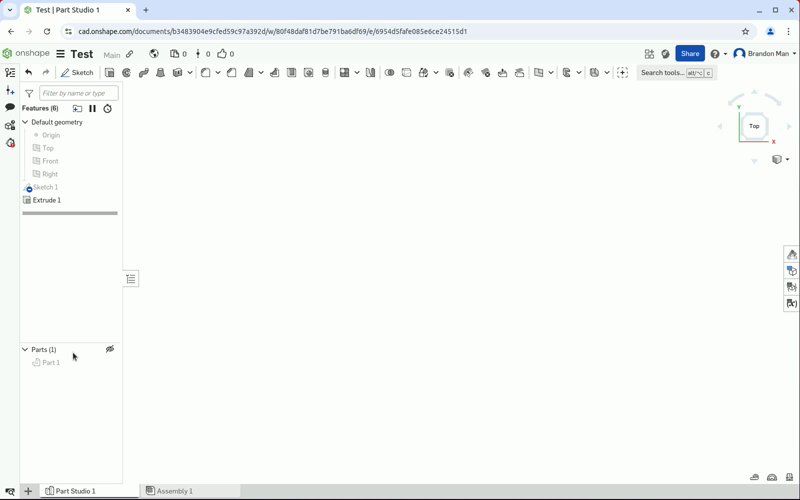
key(up)
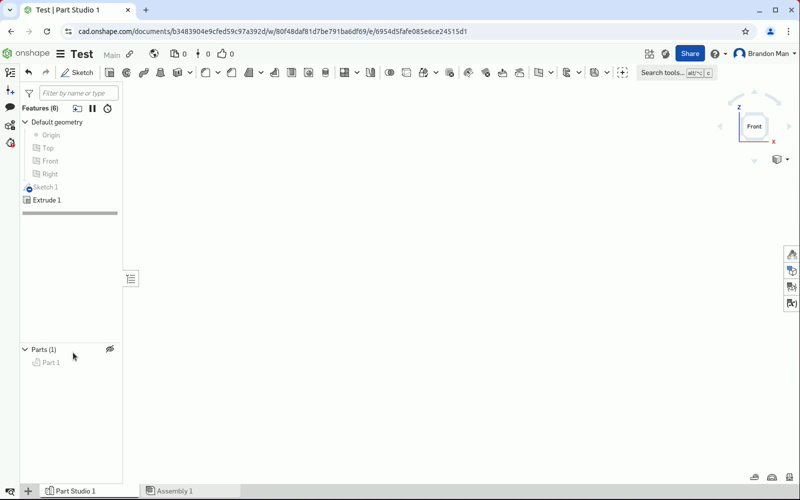
key_up(shift)
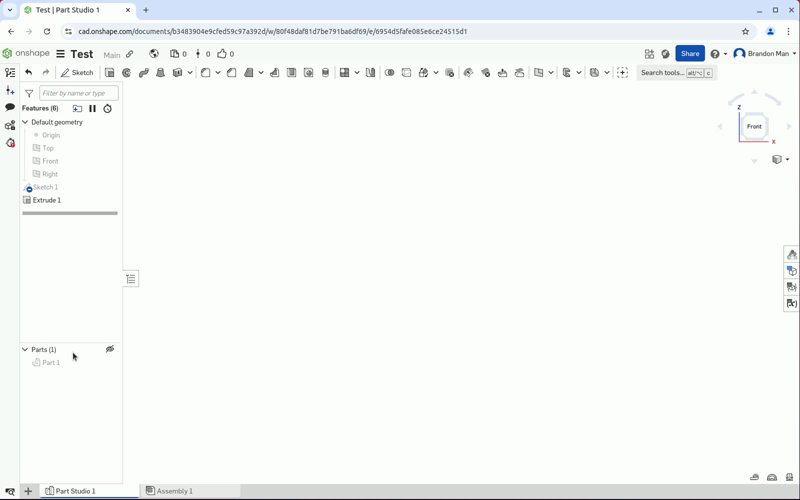
key(space)
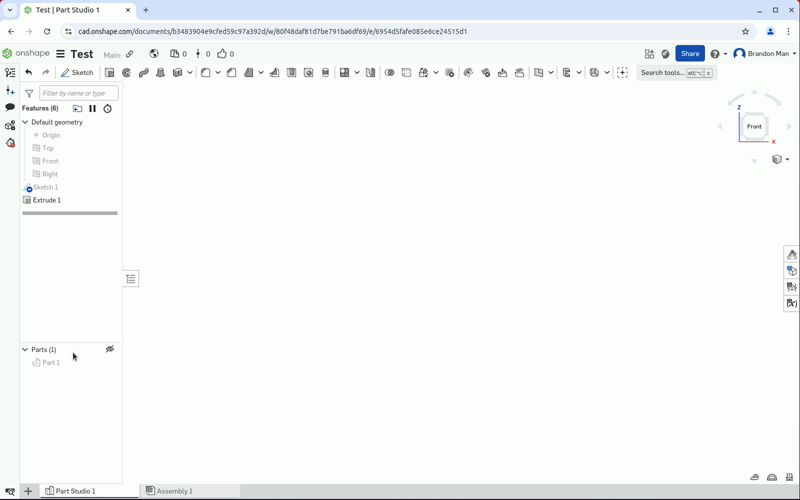
key_down(shift)
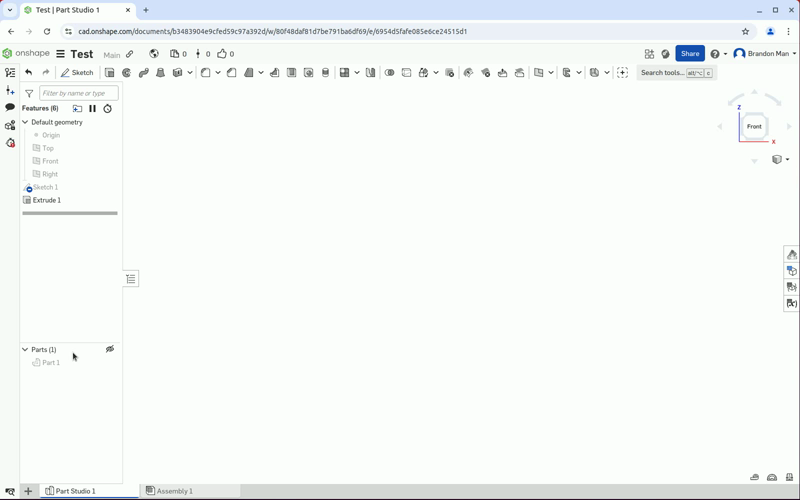
key(left)
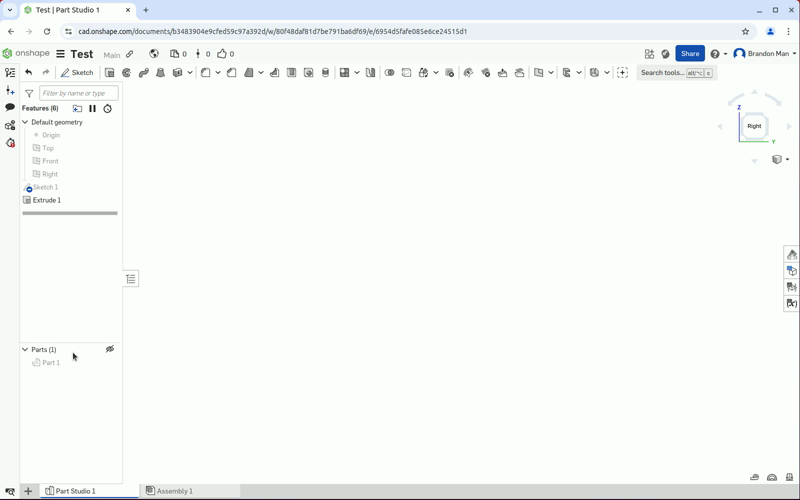
key_up(shift)
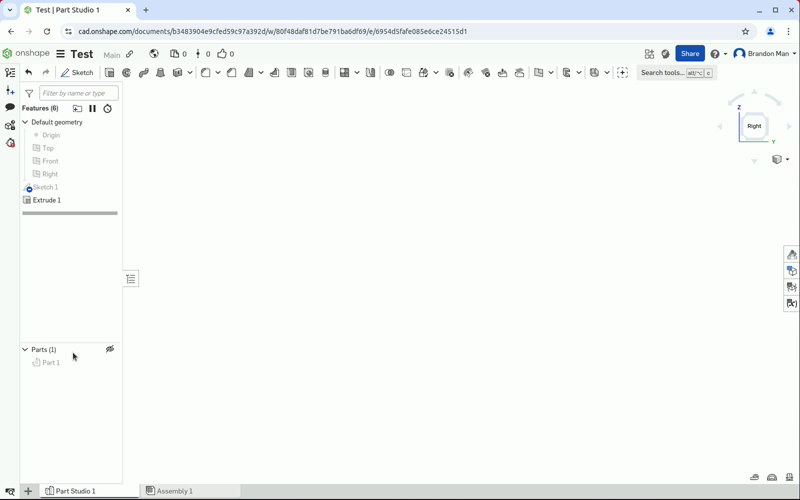
mouse_move(73, 352)
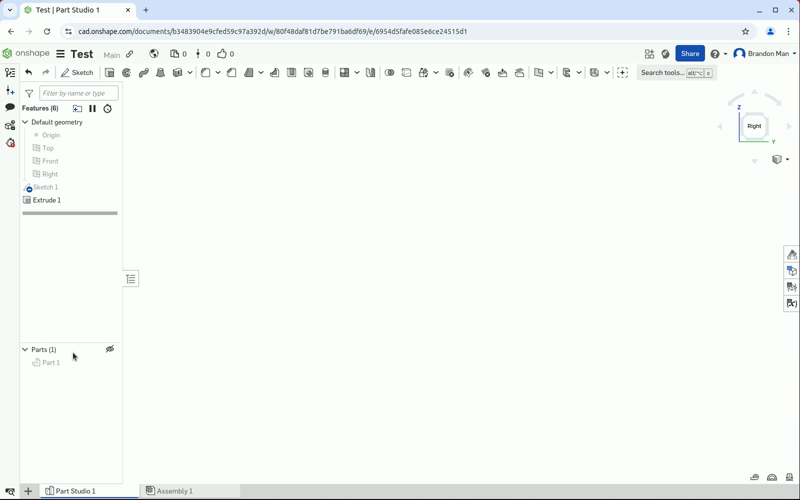
key(shift+y)
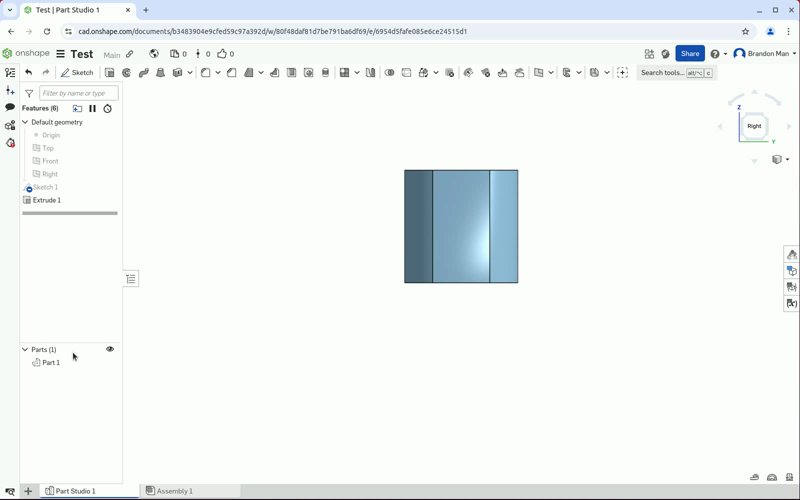
mouse_move(541, 75)
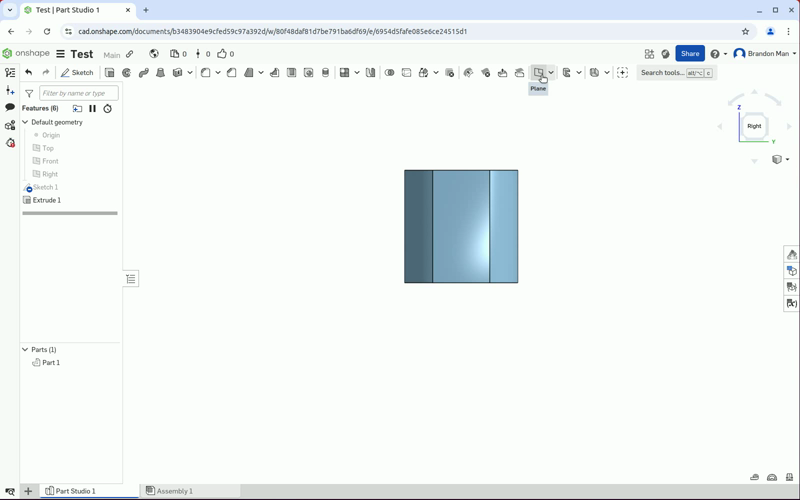
click(541, 75)
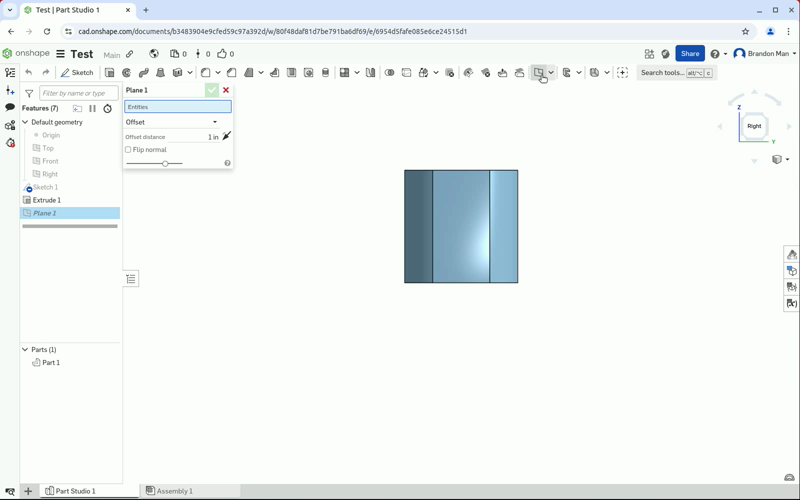
mouse_move(73, 176)
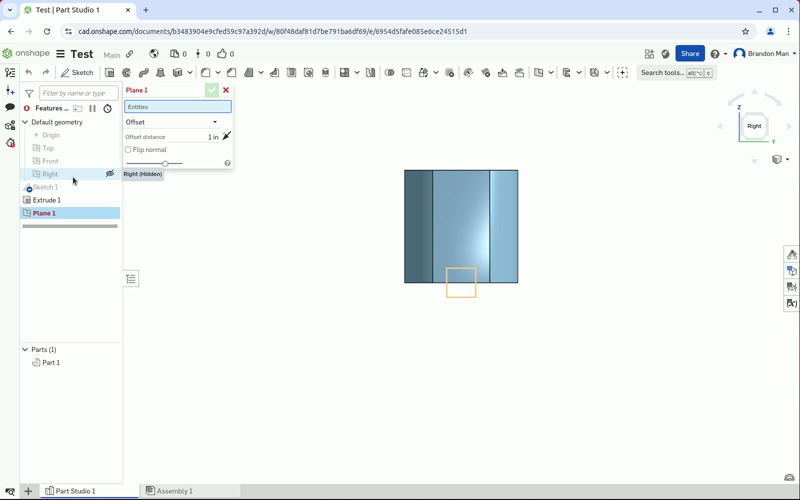
click(73, 176)
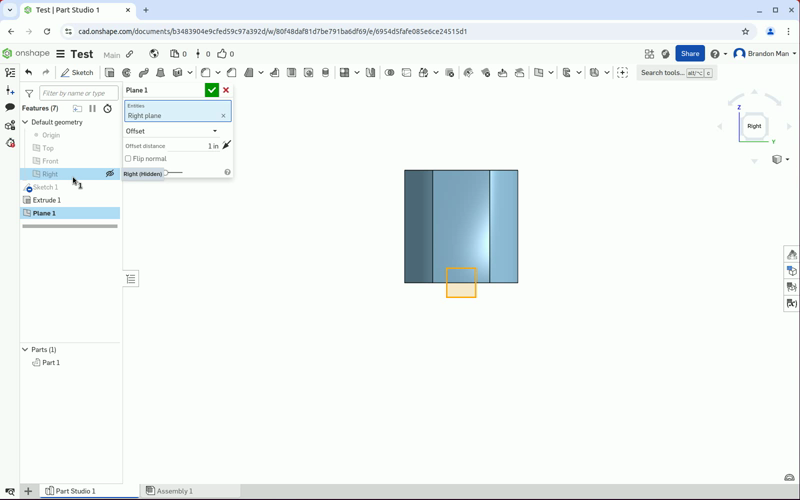
key(tab, 2)
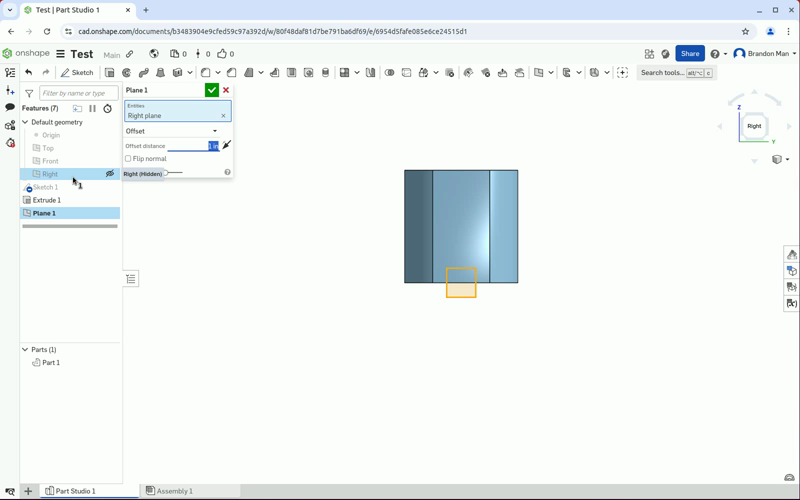
text(17.316)
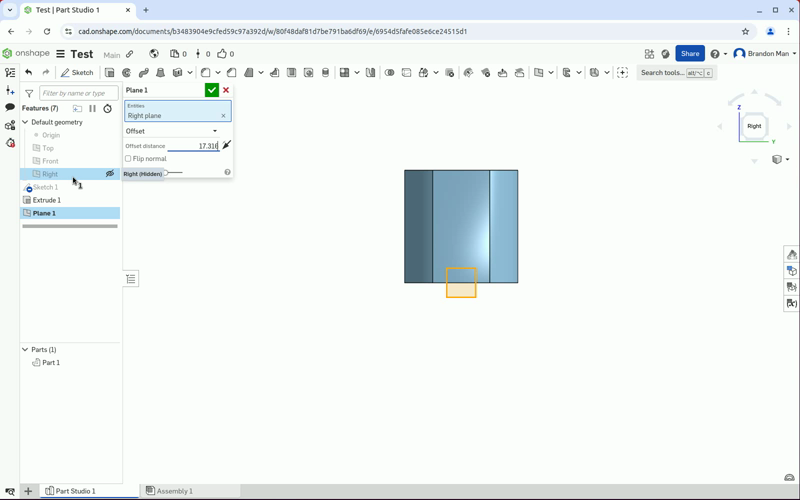
key(enter, 2)
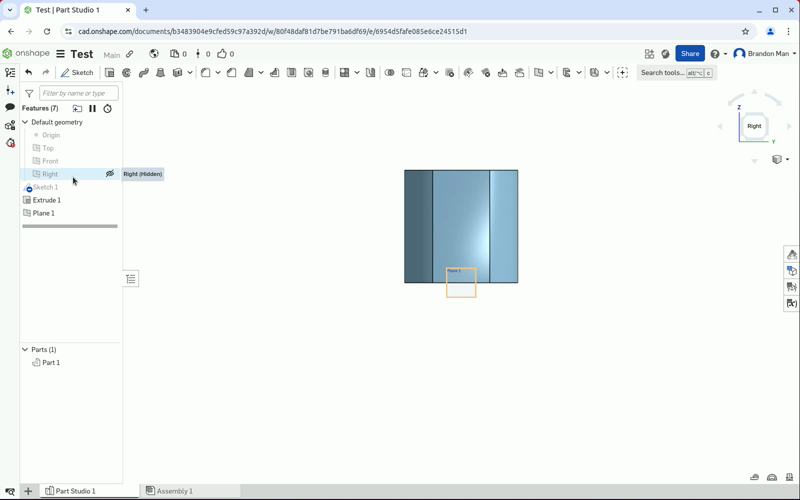
key(shift+s)
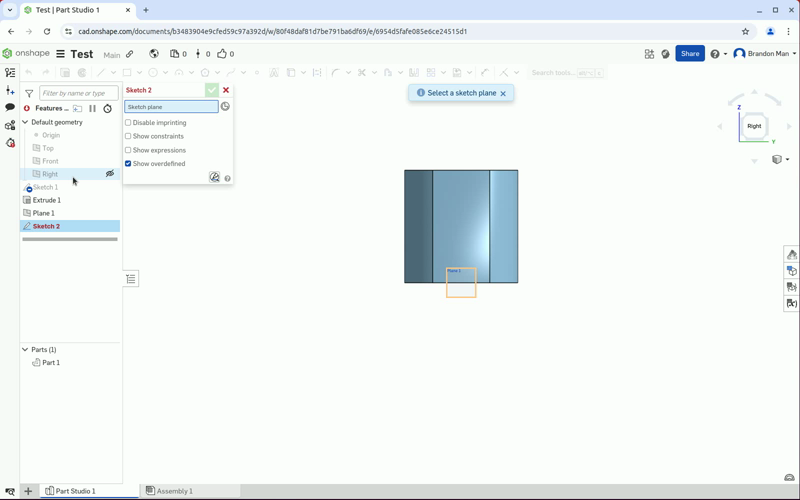
mouse_move(73, 215)
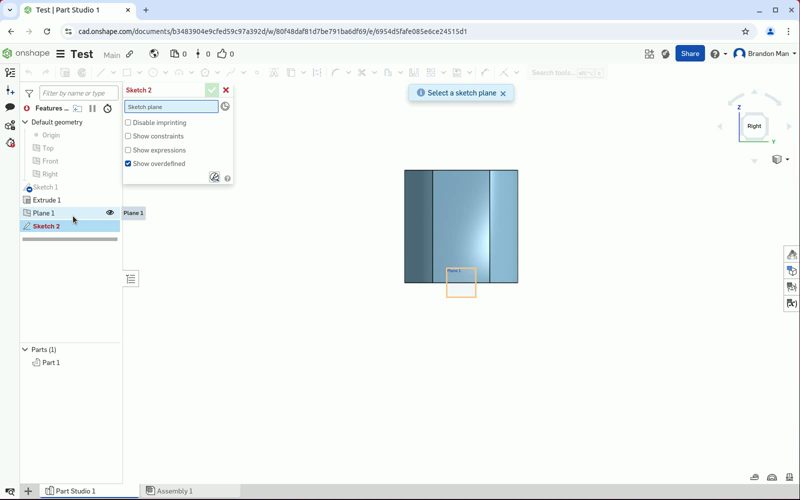
click(73, 215)
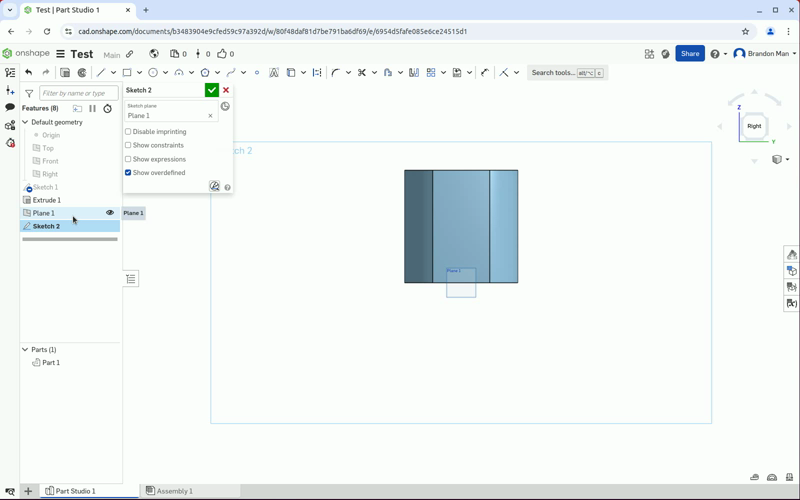
mouse_move(73, 352)
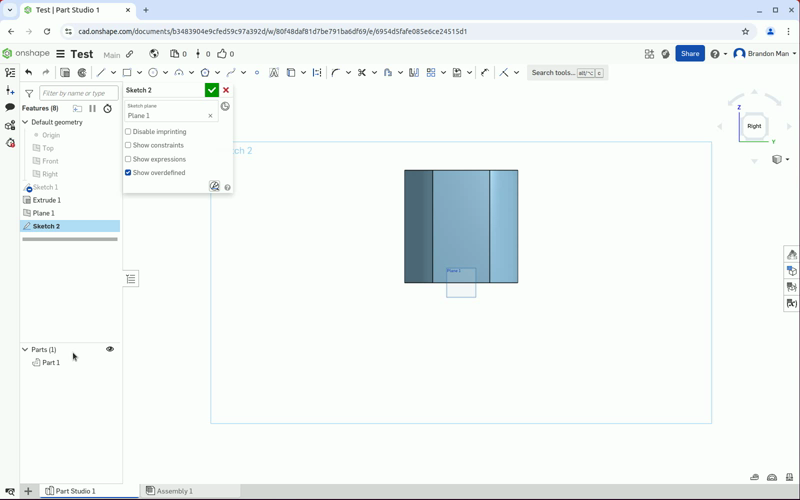
key(y)
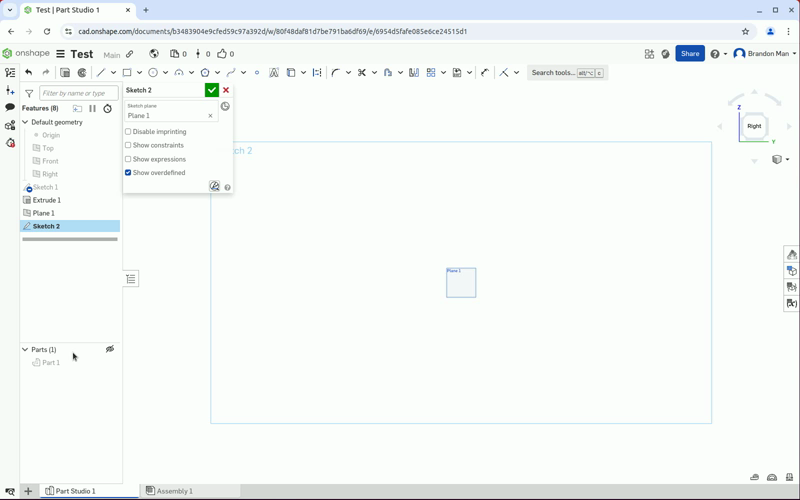
key(c)
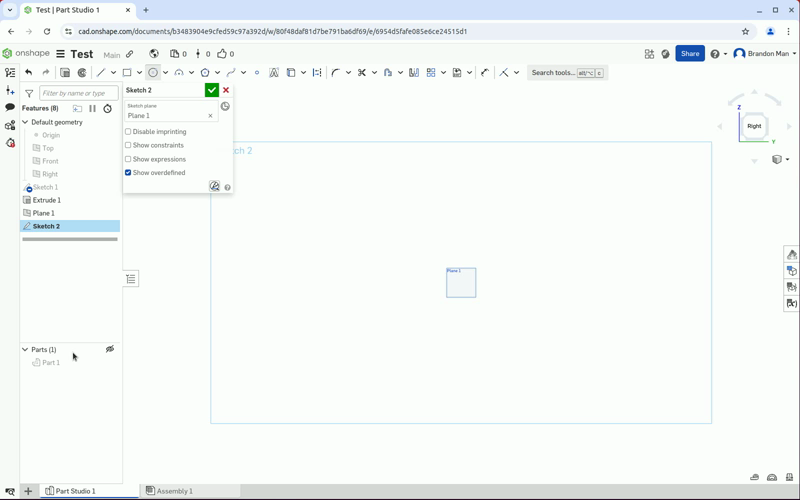
key_down(shift)
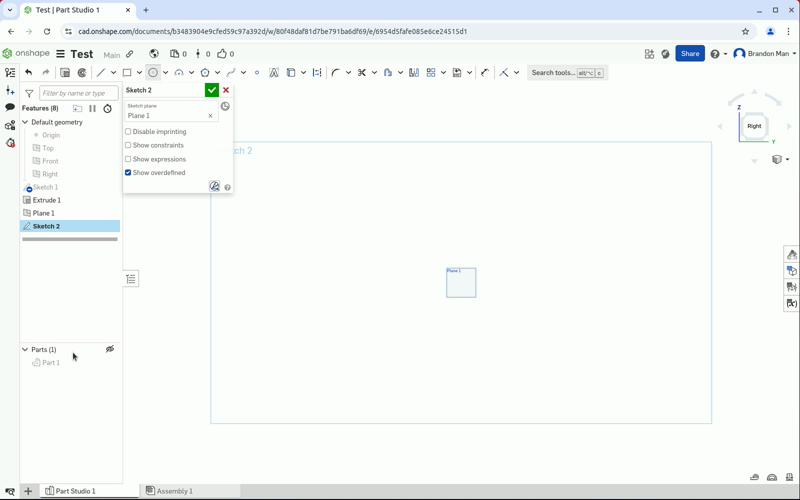
mouse_move(461, 226)
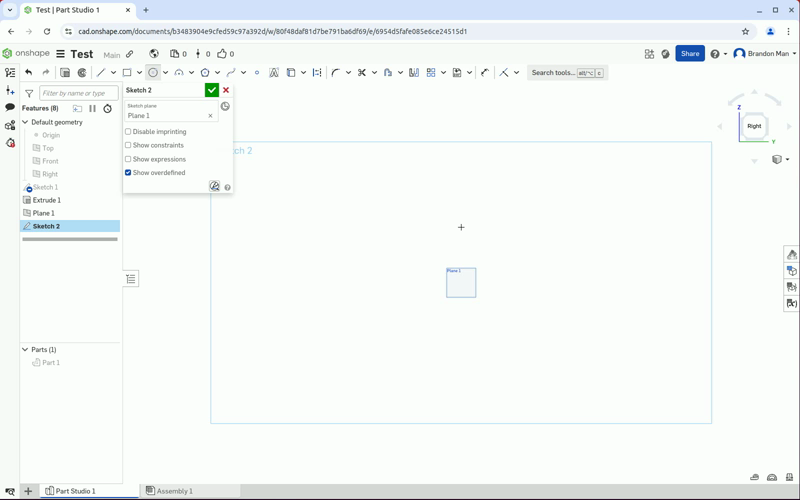
click(461, 226)
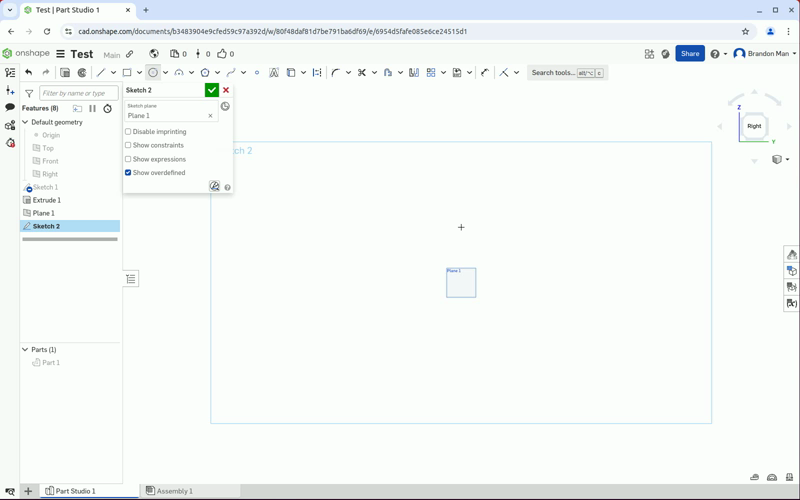
key_up(shift)
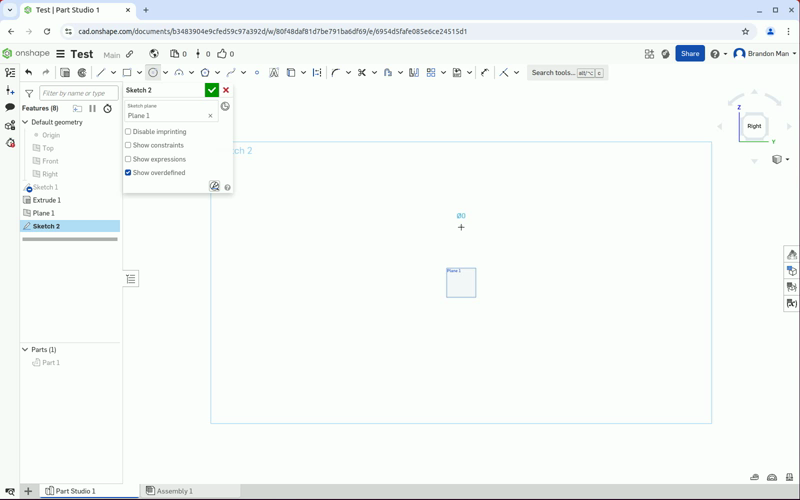
mouse_move(476, 226)
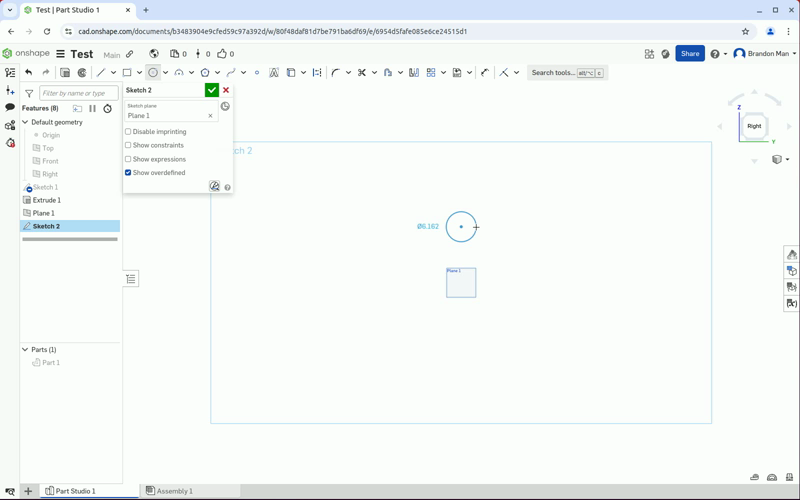
click(476, 226)
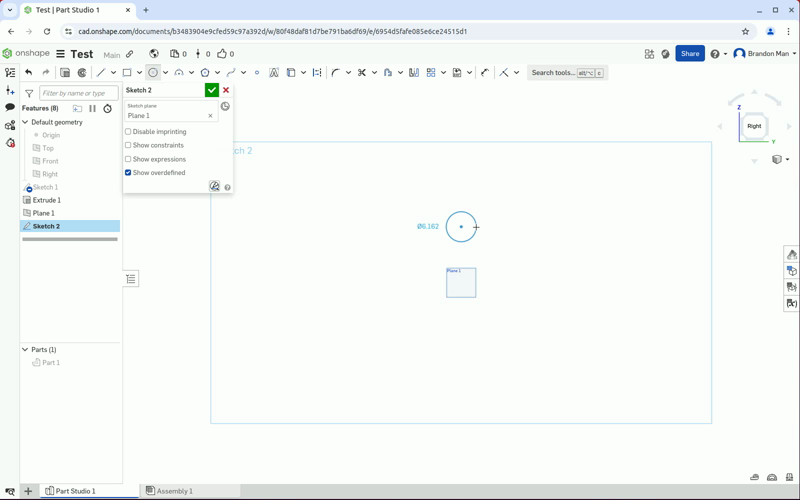
key(esc)
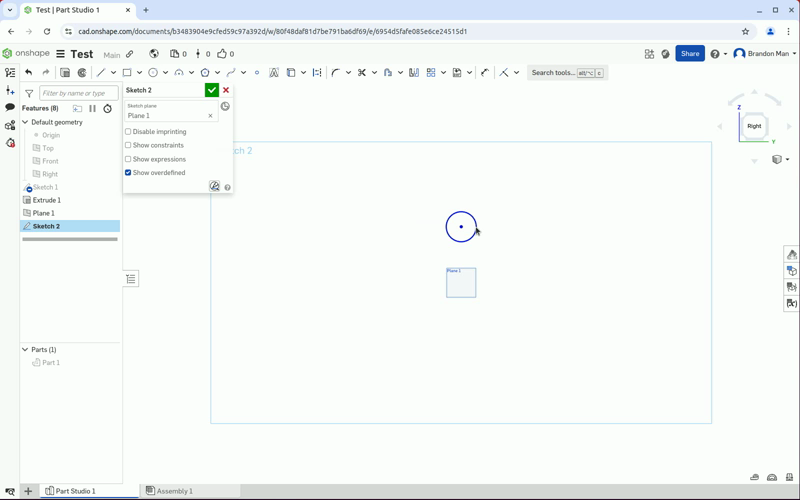
mouse_move(447, 227)
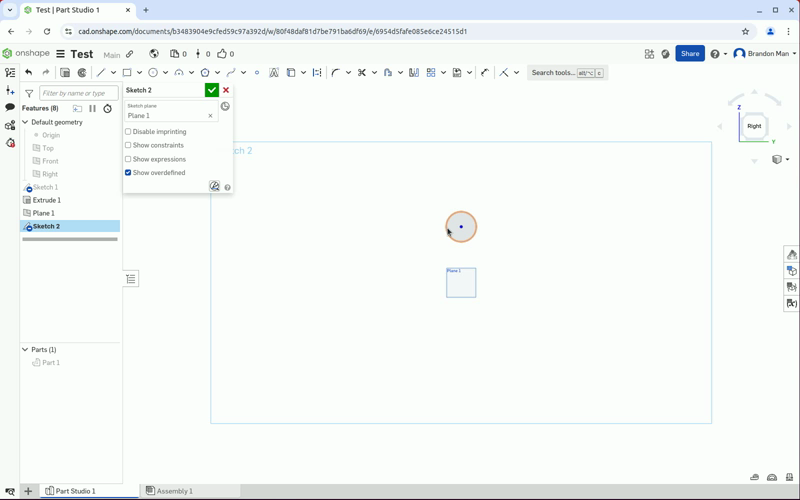
scroll(6)
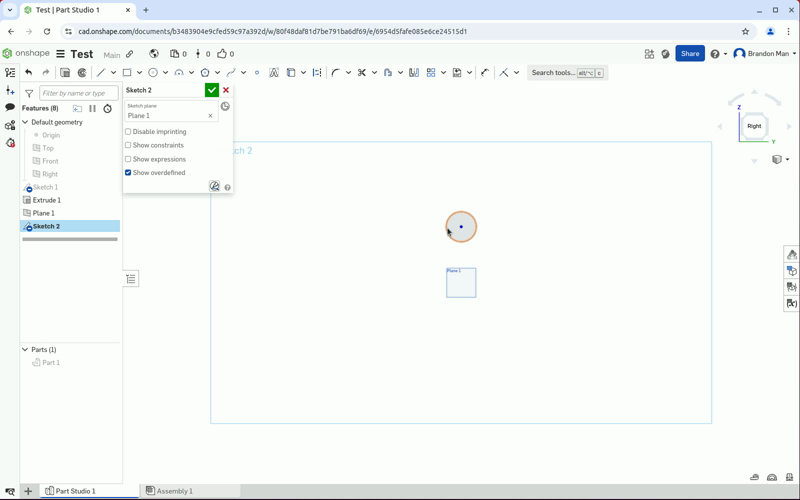
scroll(6)
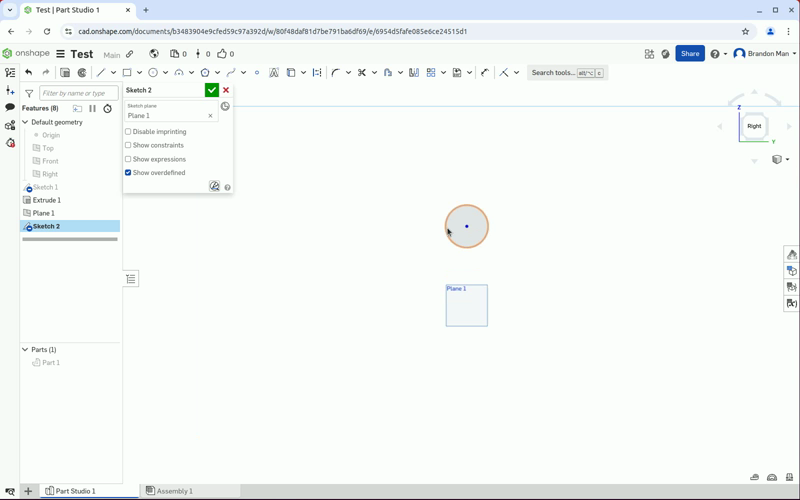
scroll(6)
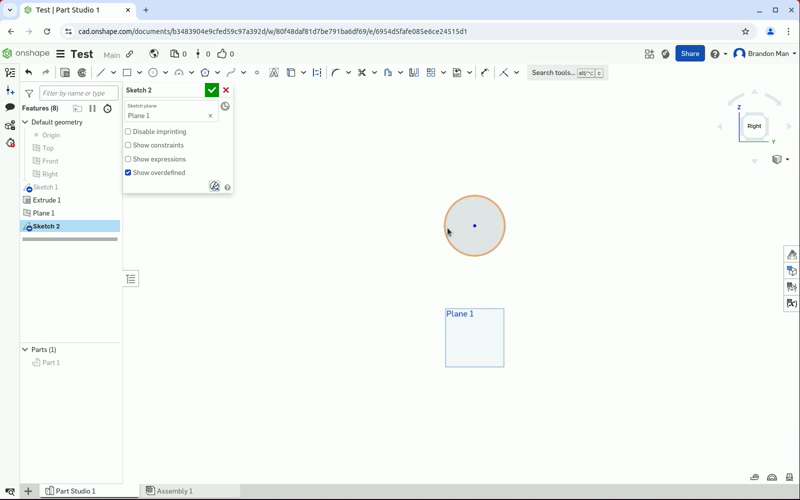
scroll(6)
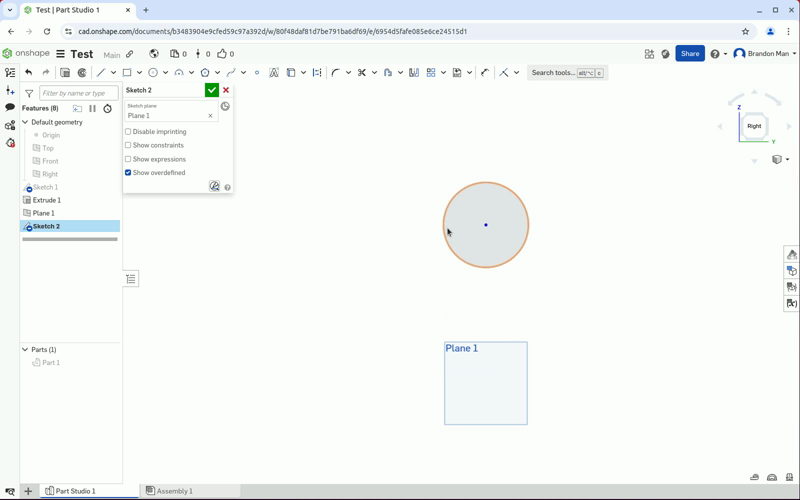
scroll(6)
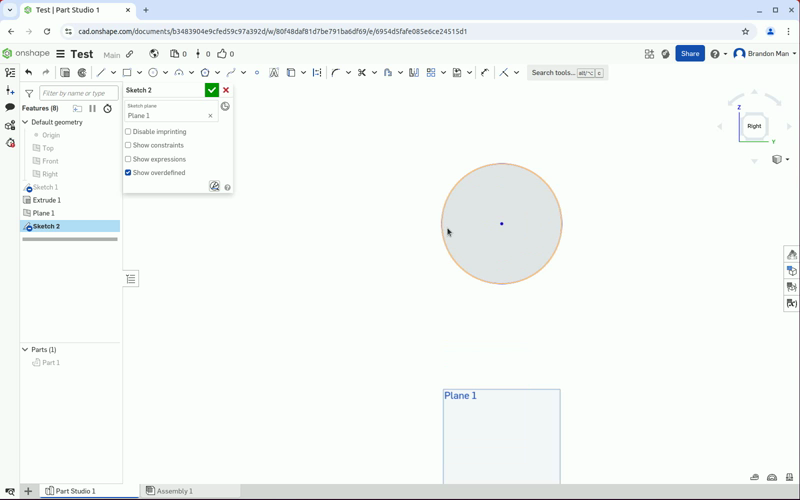
scroll(6)
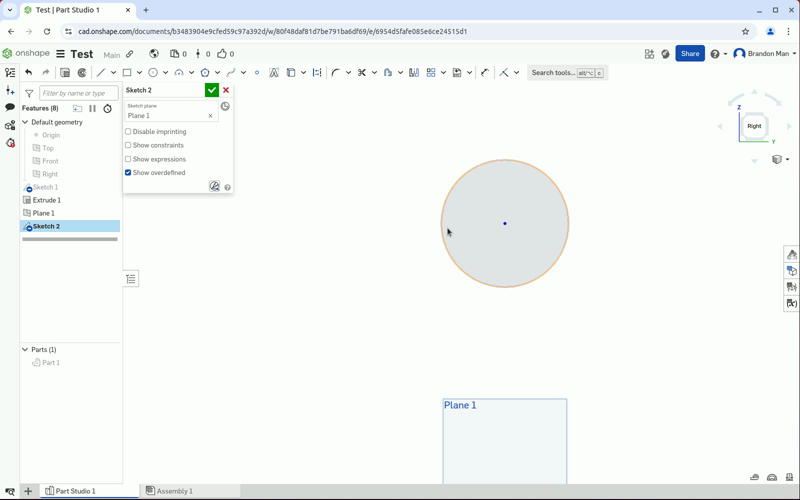
scroll(6)
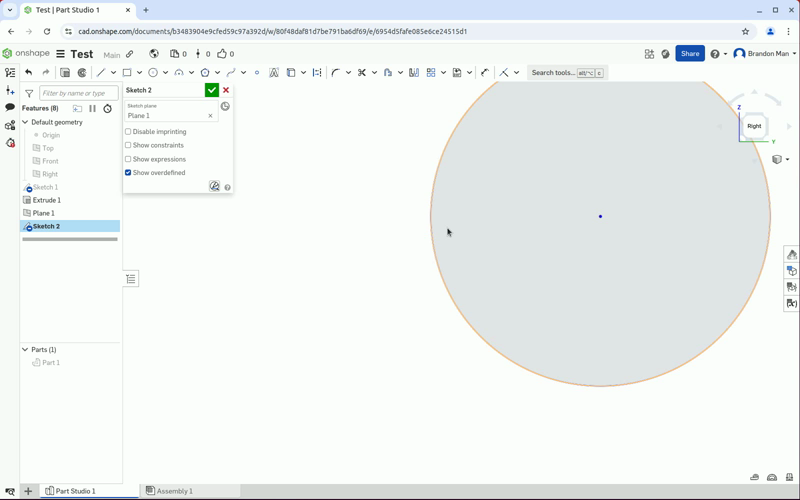
click(447, 227)
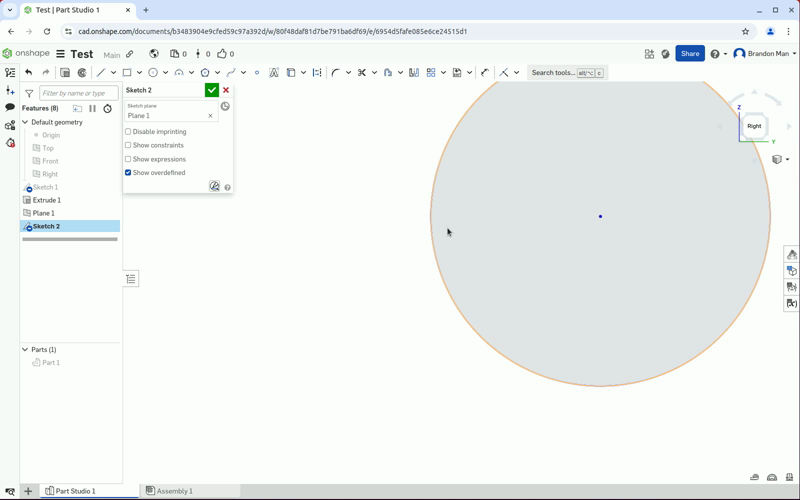
scroll(-6)
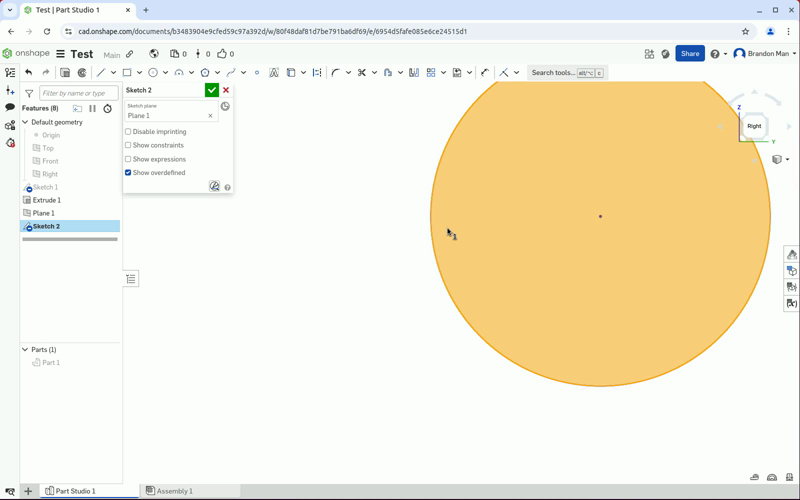
scroll(-6)
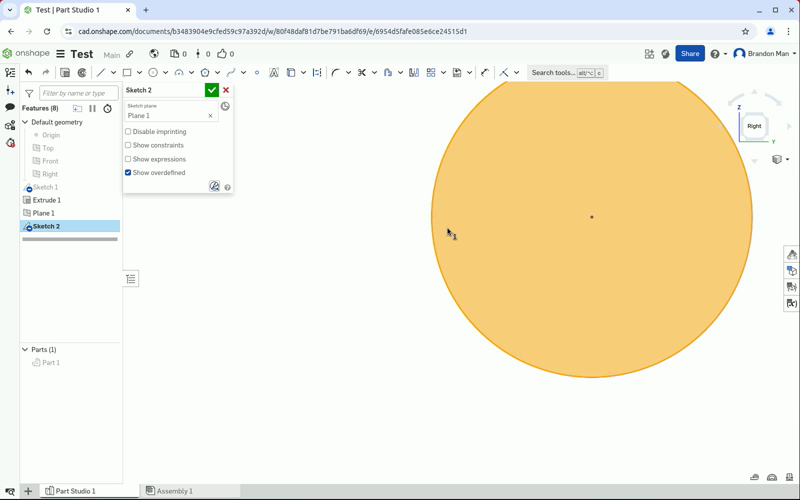
scroll(-6)
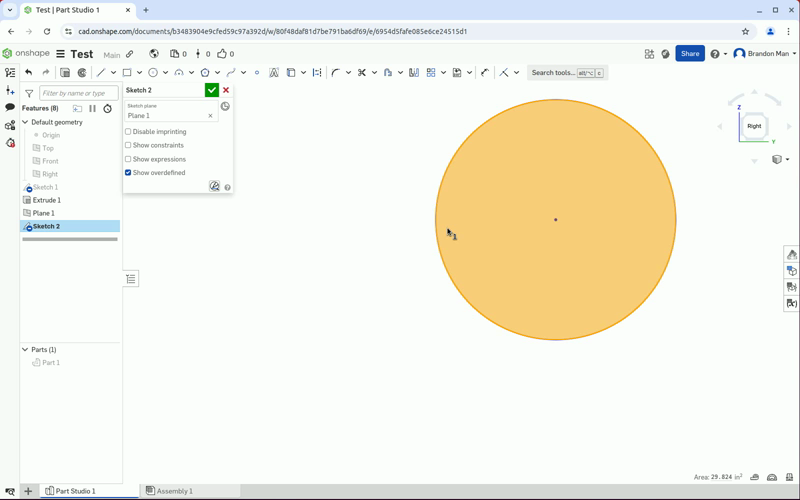
scroll(-6)
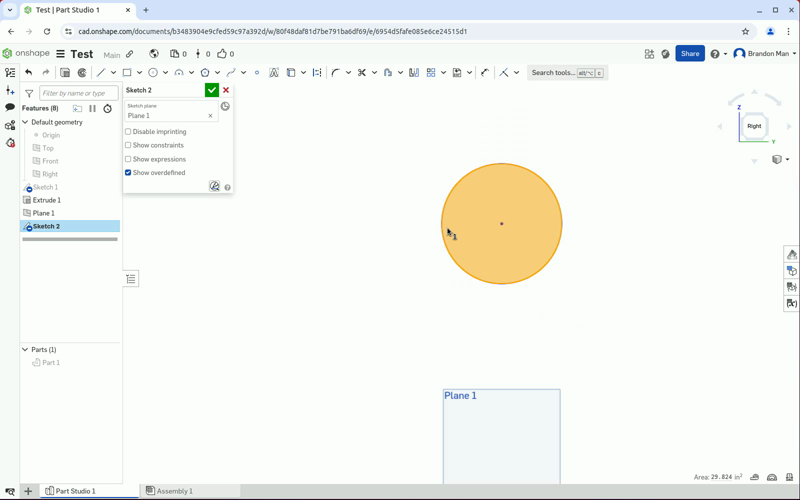
scroll(-6)
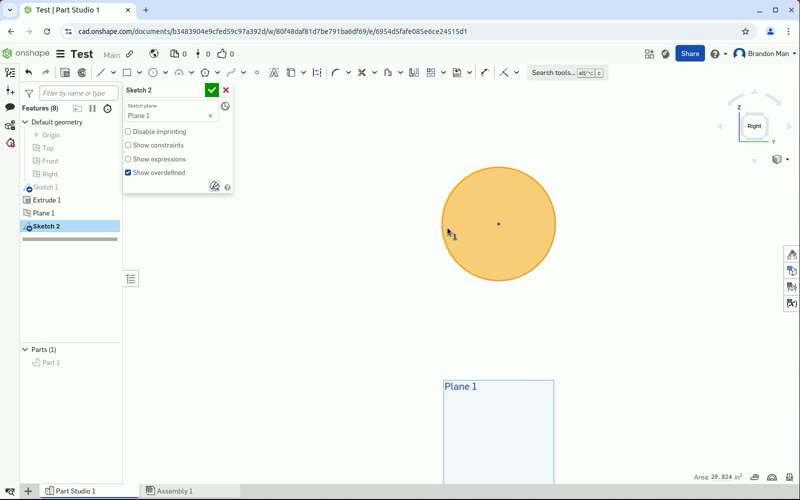
scroll(-6)
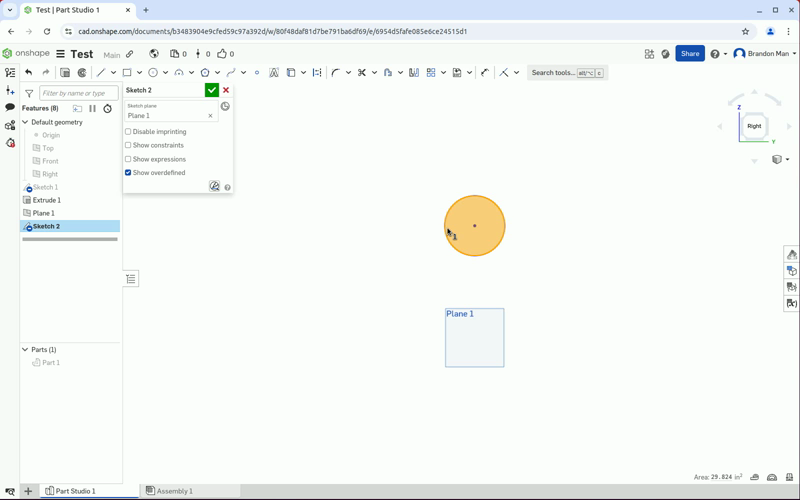
scroll(-6)
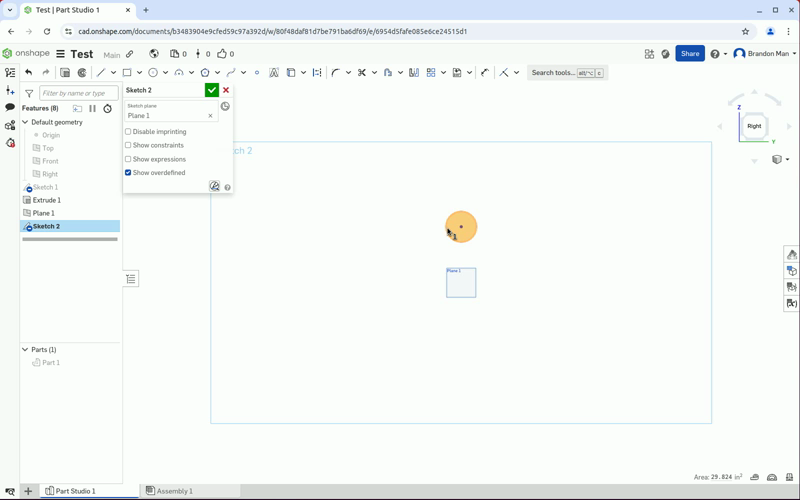
mouse_move(73, 352)
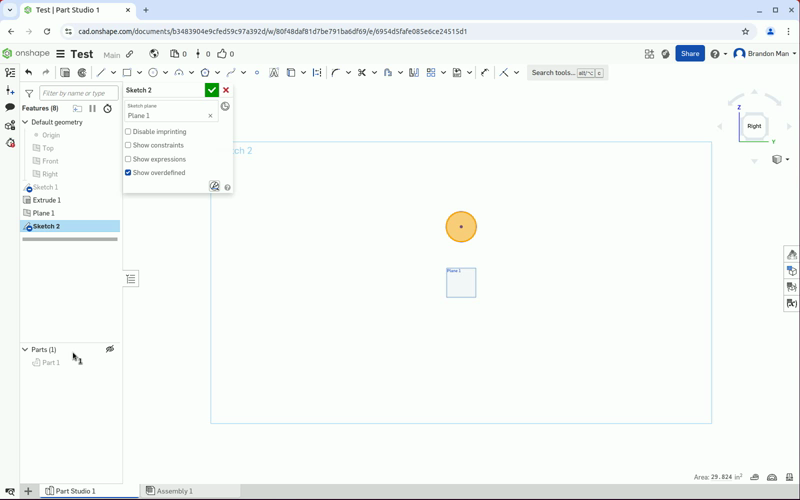
key(shift+y)
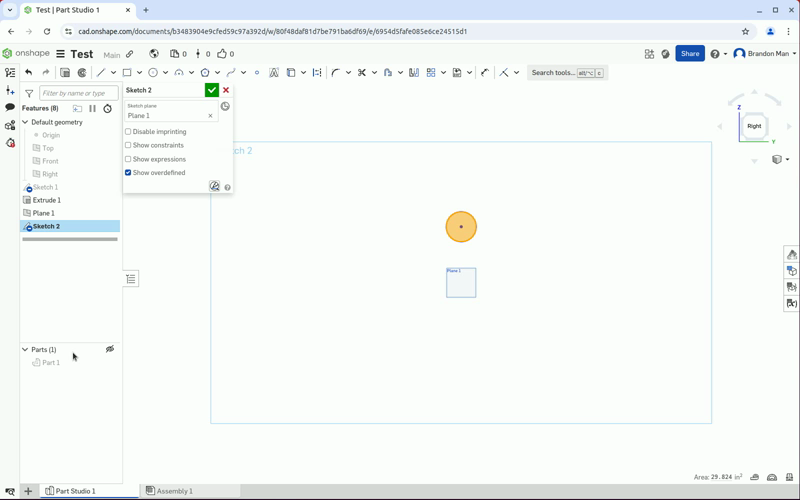
key(shift+e)
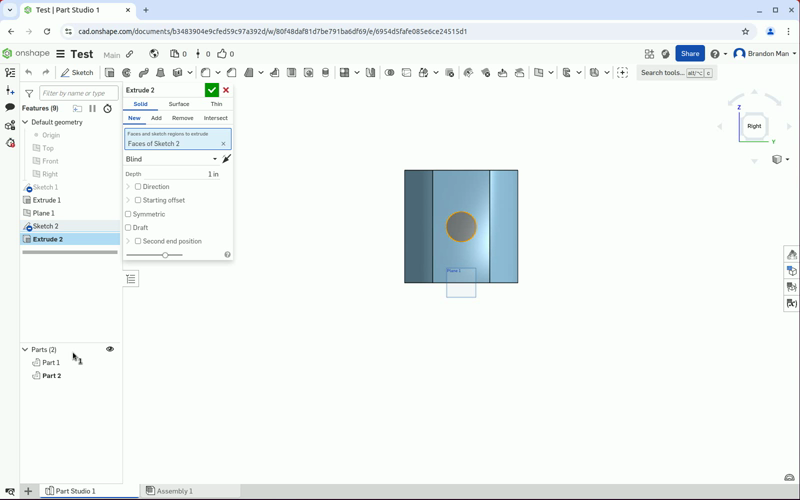
mouse_move(143, 106)
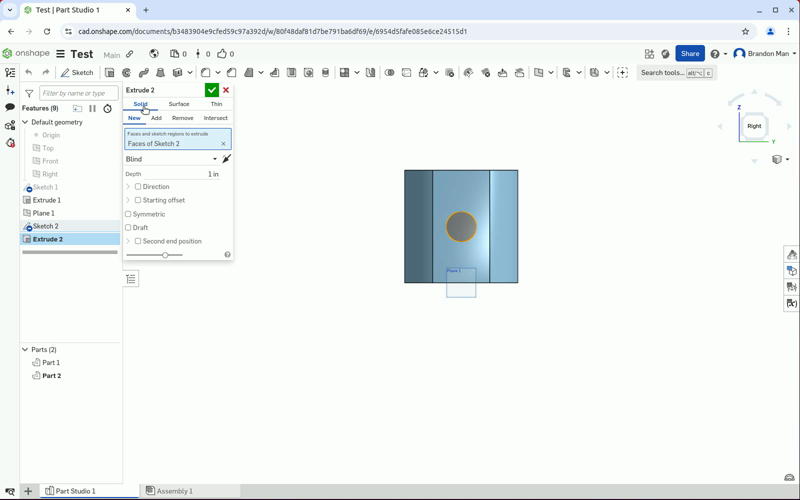
click(143, 106)
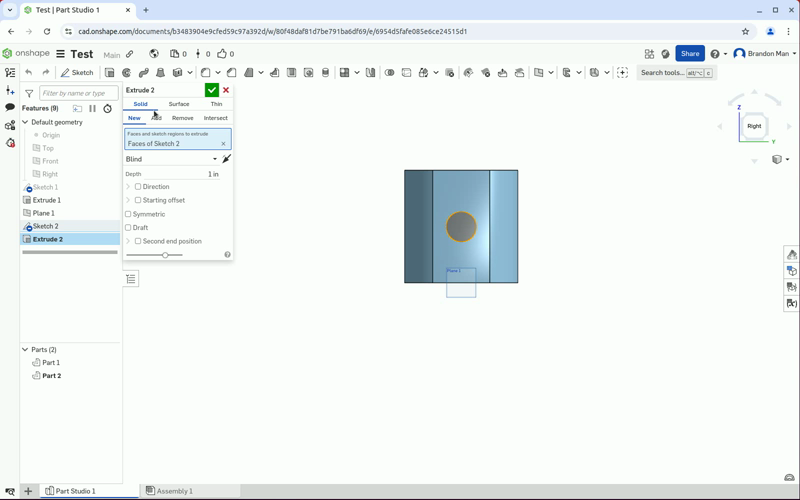
mouse_move(186, 120)
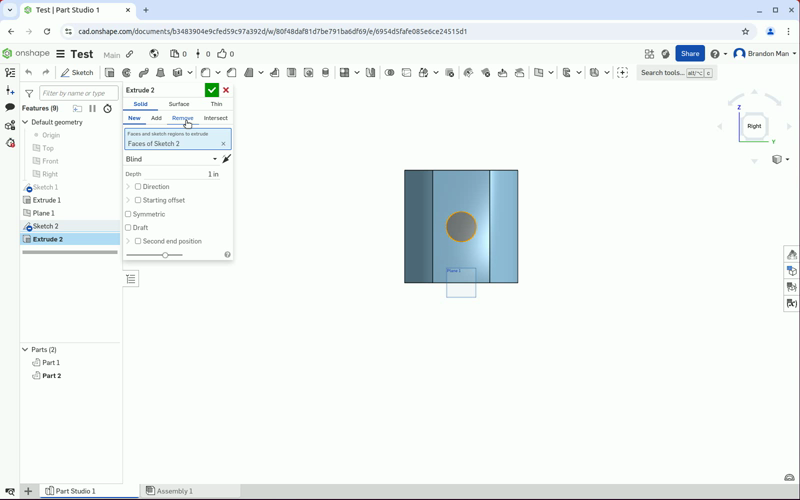
click(186, 120)
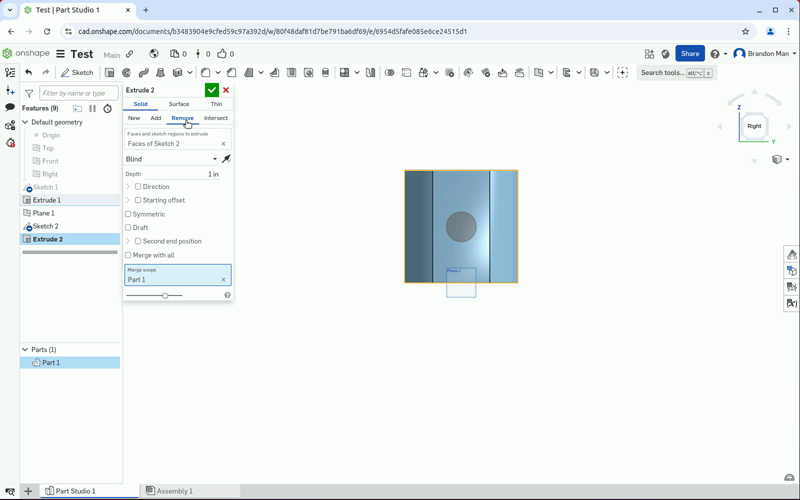
key(tab, 4)
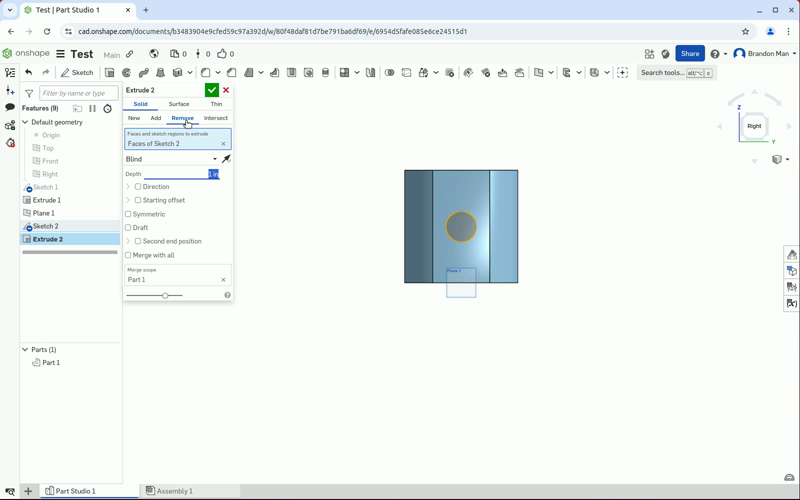
text(5.777)
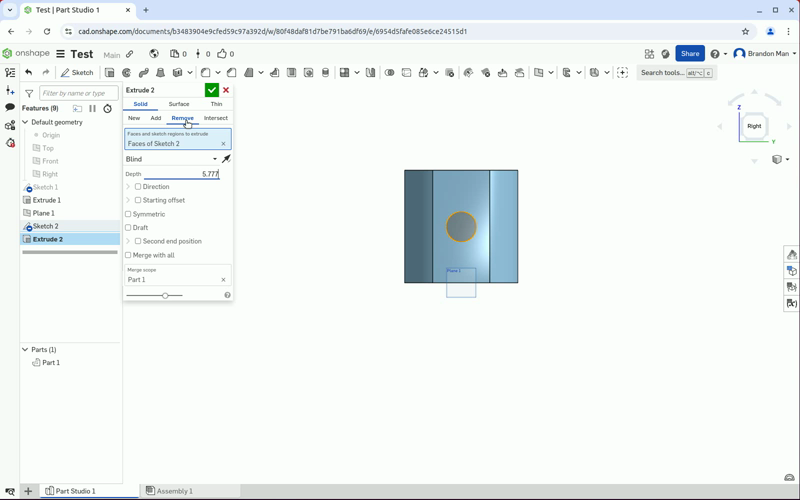
key(tab, 6)
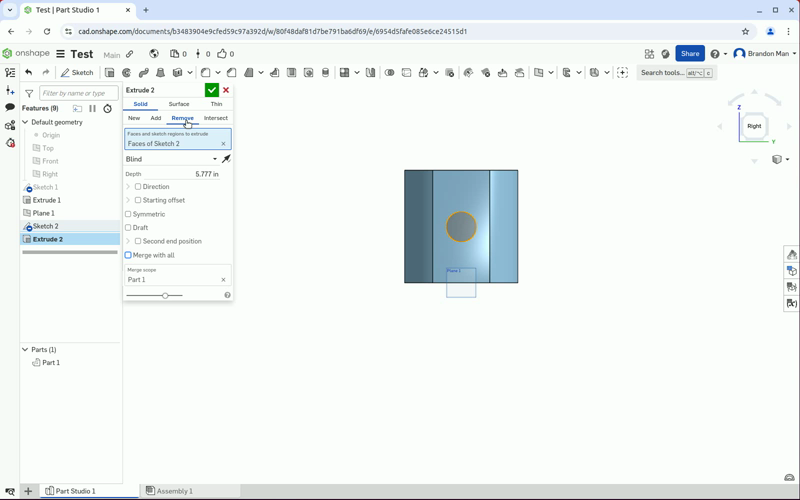
key(space)
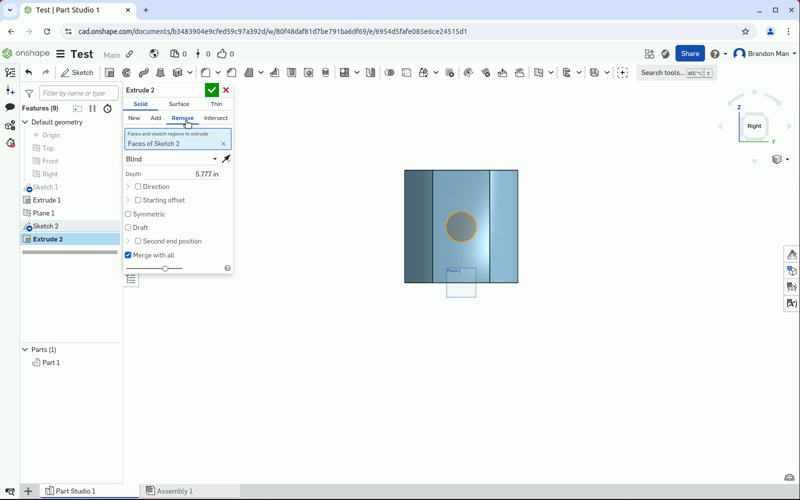
key(enter)
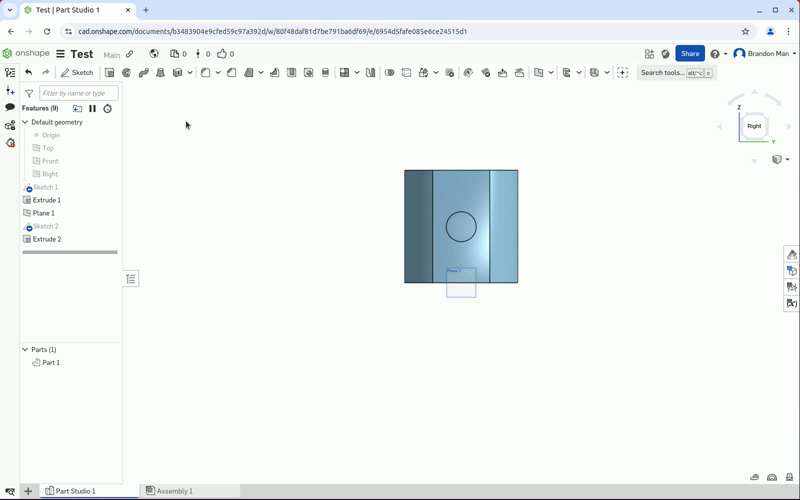
key(shift+h)
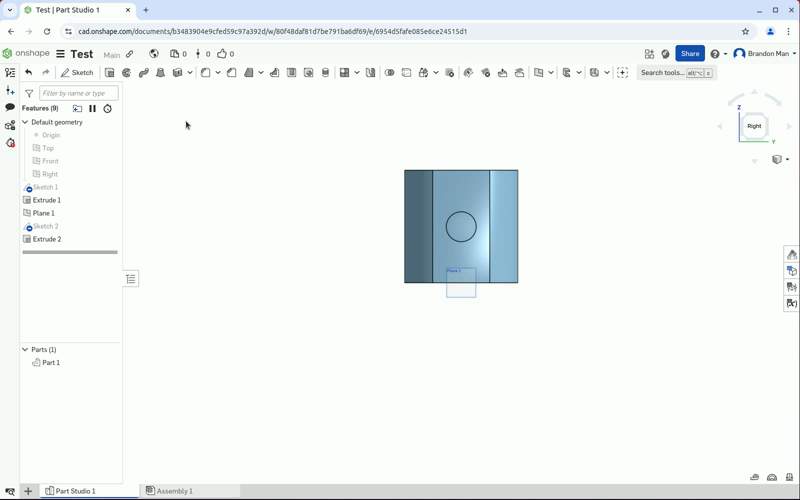
key(shift+h)
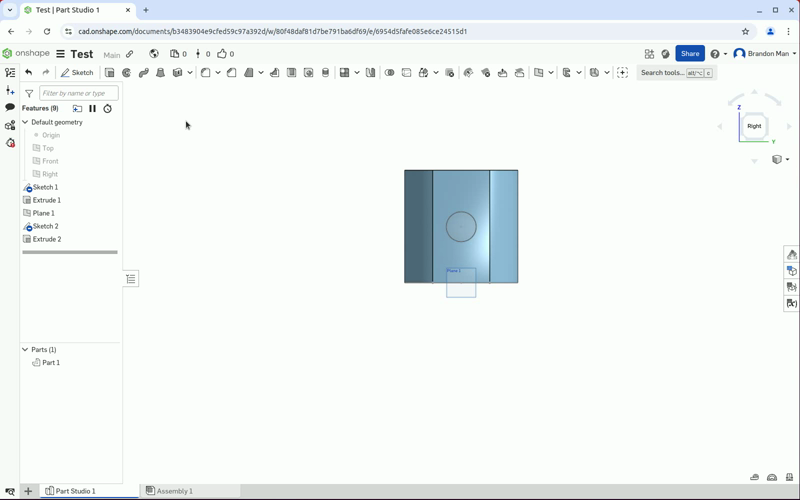
key(shift+7)
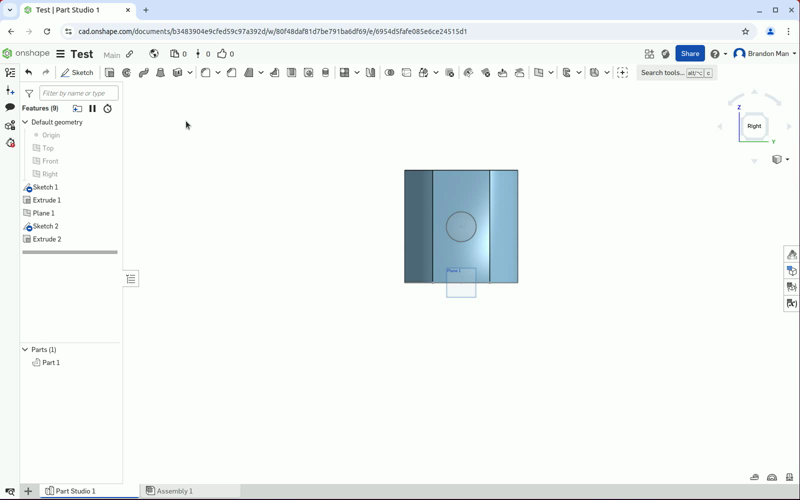
key(right, 2)
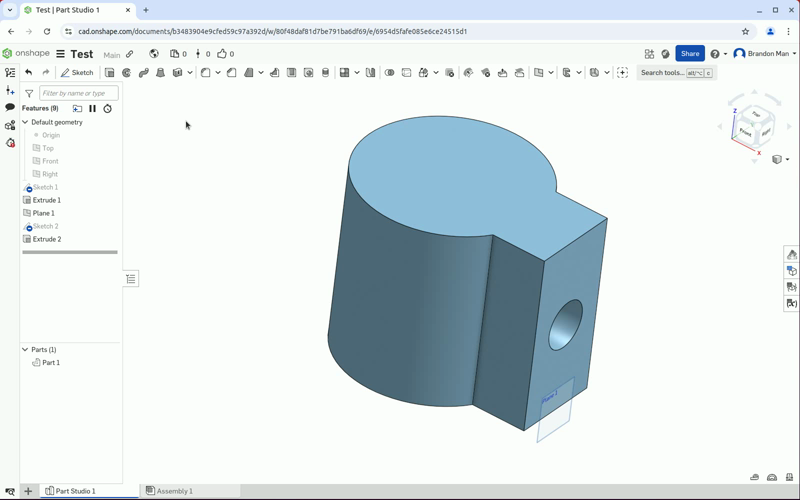
key(down, 2)
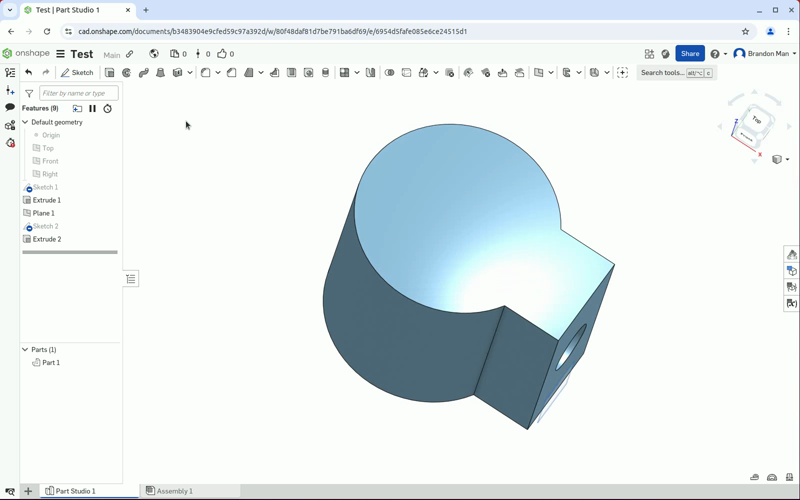
key(up, 2)
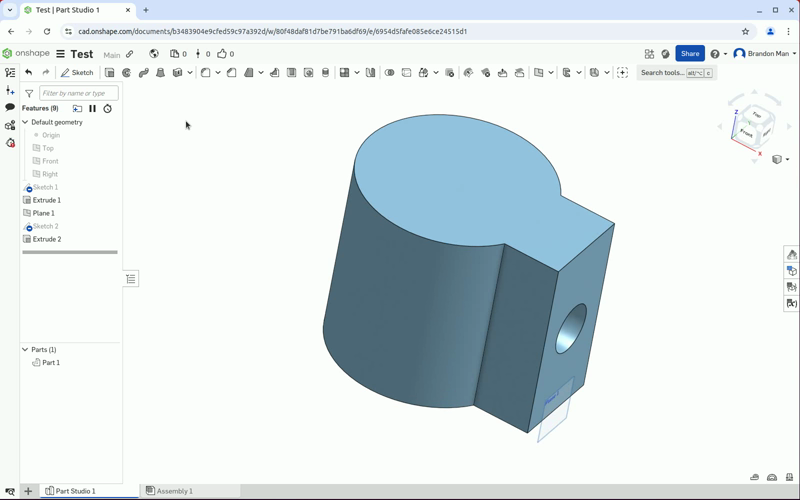
key(left, 2)
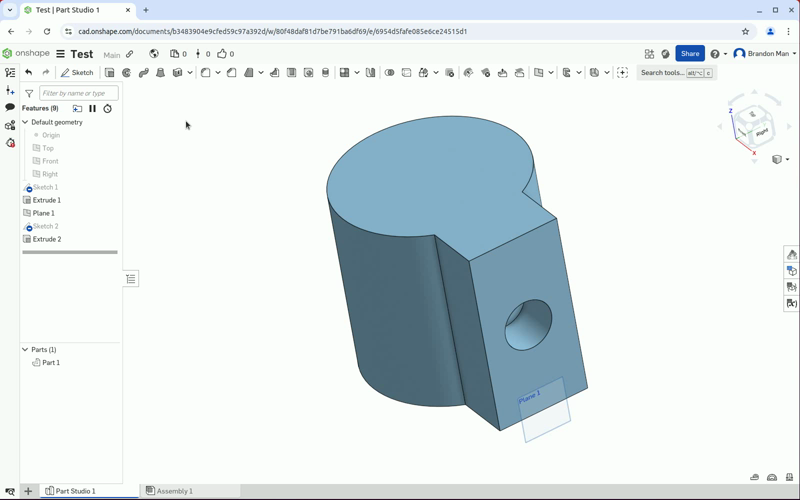
mouse_move(73, 189)
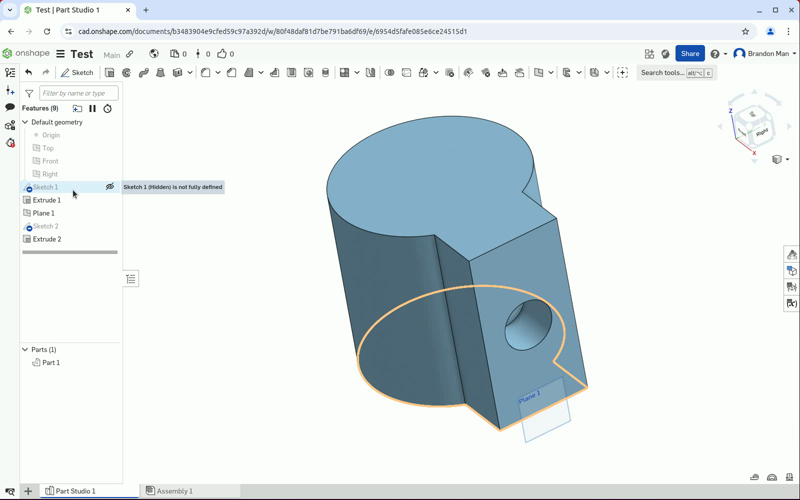
click(73, 189)